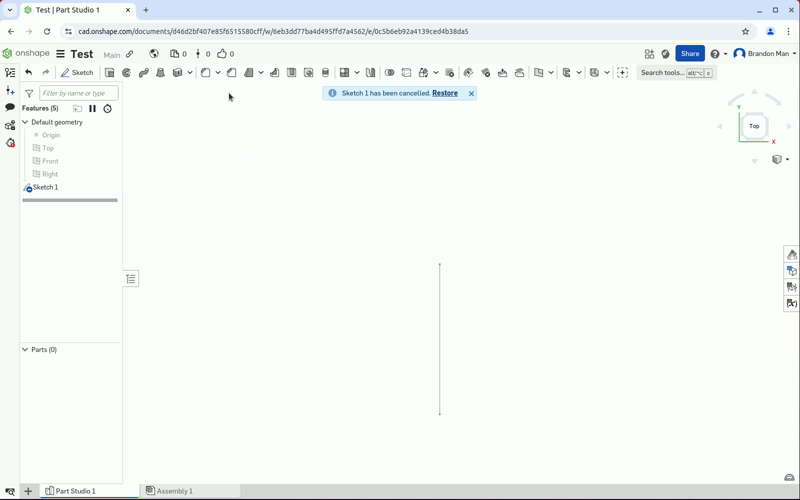
key(shift+h)
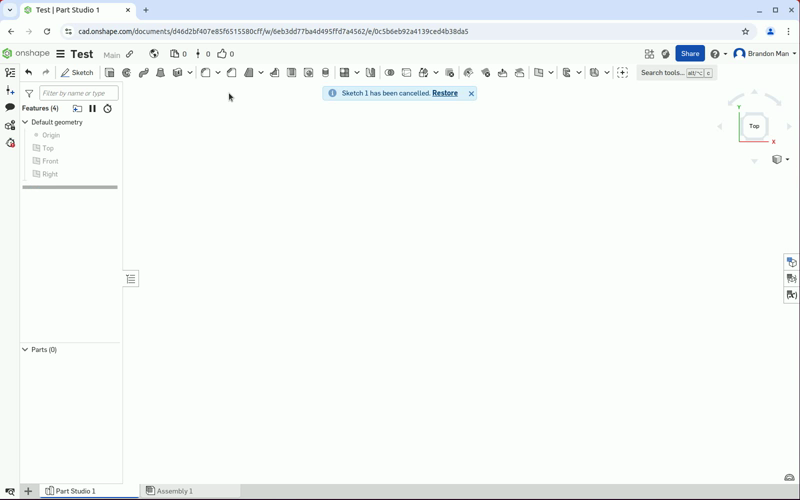
mouse_move(73, 352)
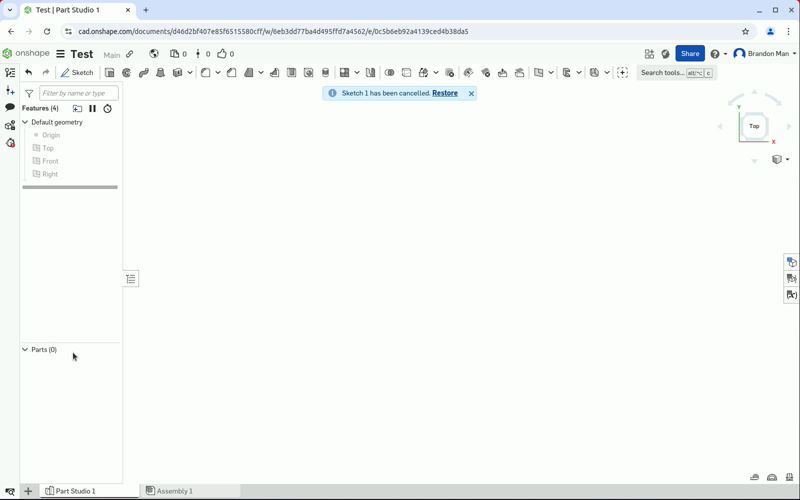
key(y)
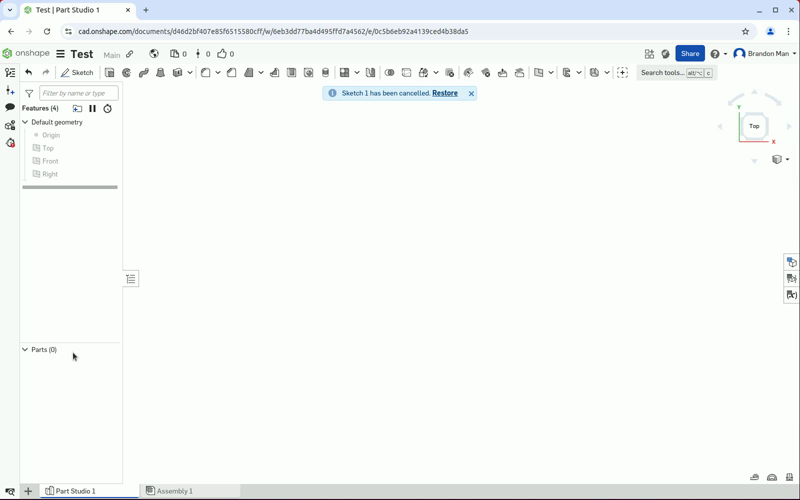
key(shift+p)
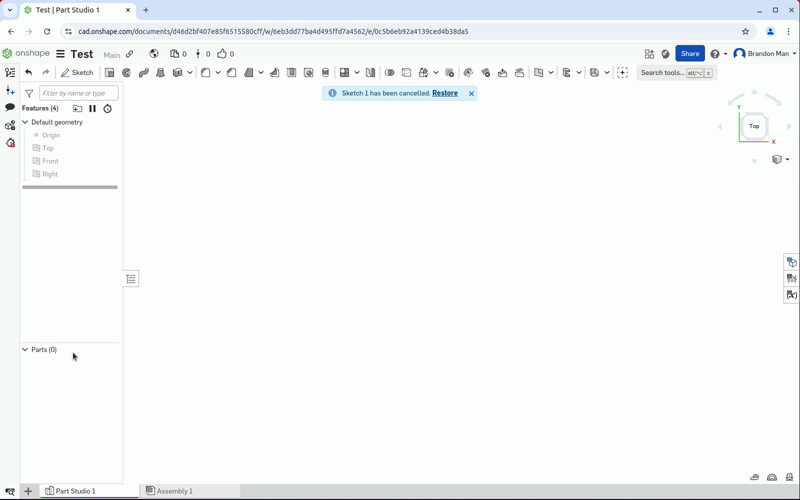
key(space)
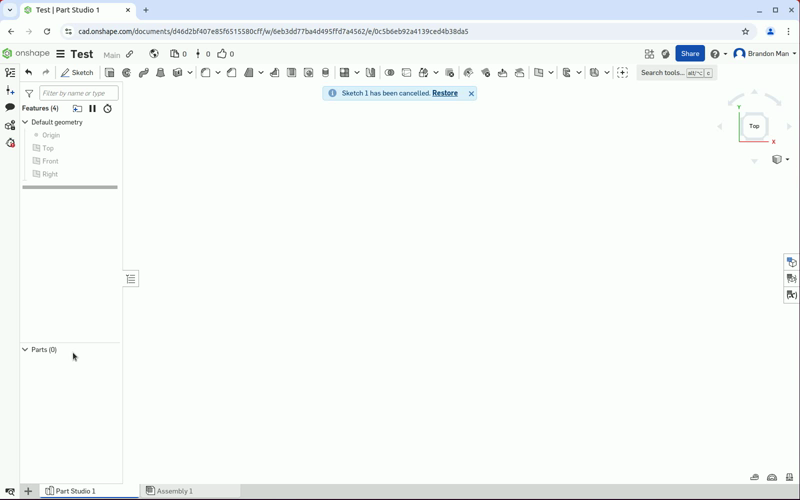
key_down(shift)
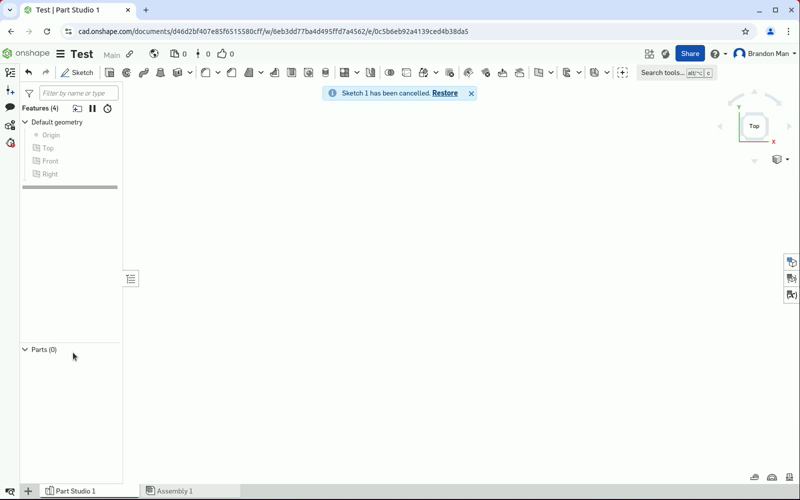
key(up)
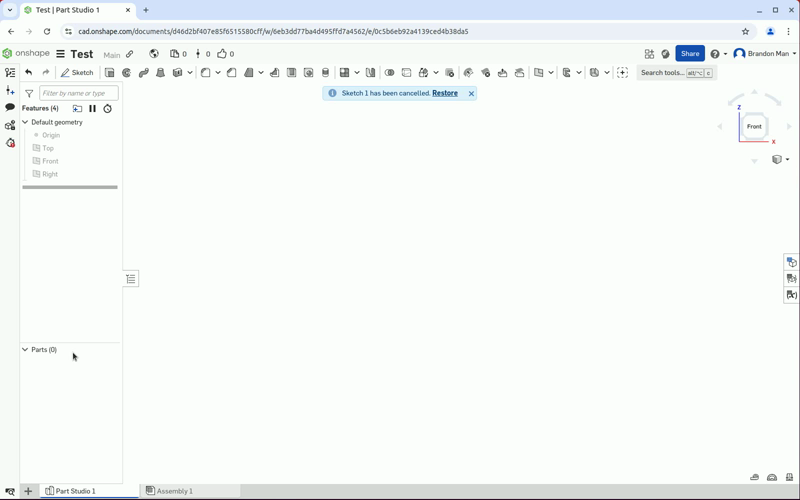
key_up(shift)
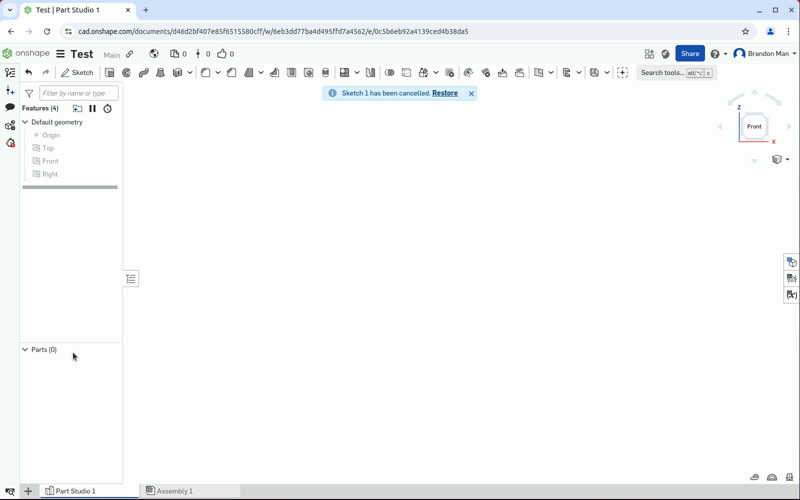
mouse_move(73, 352)
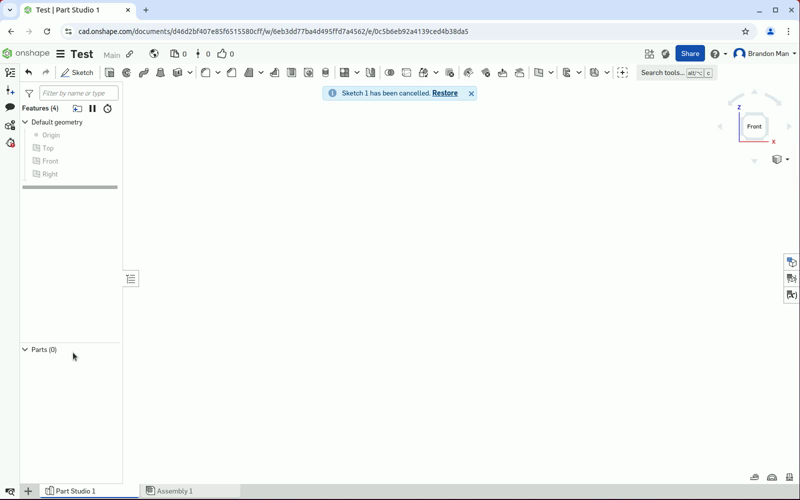
key(shift+y)
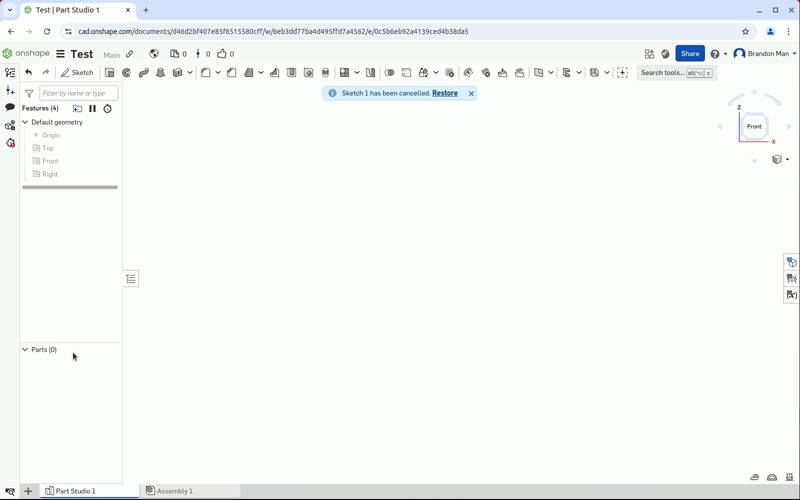
key(shift+s)
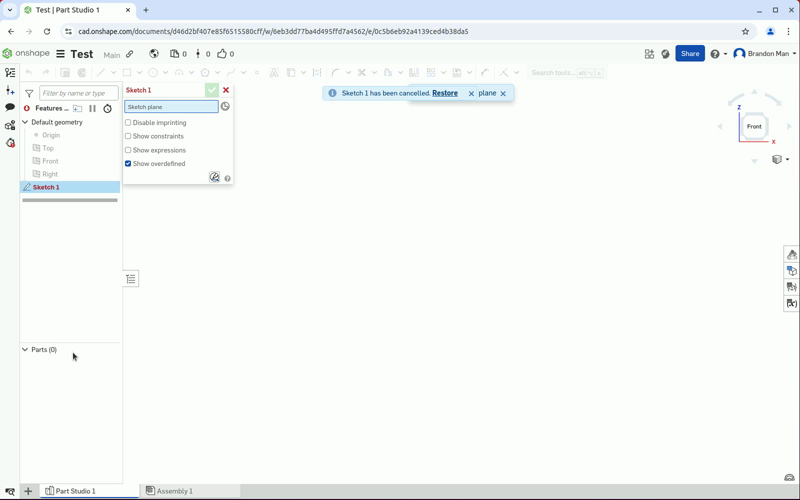
mouse_move(73, 163)
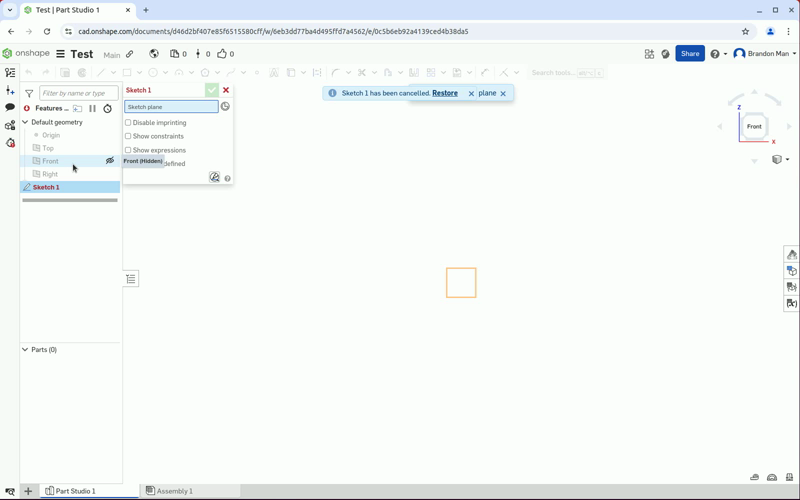
click(73, 163)
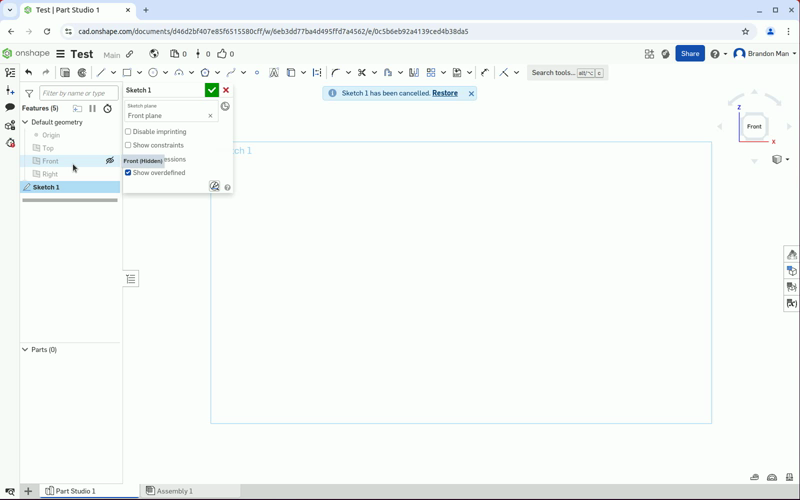
mouse_move(73, 352)
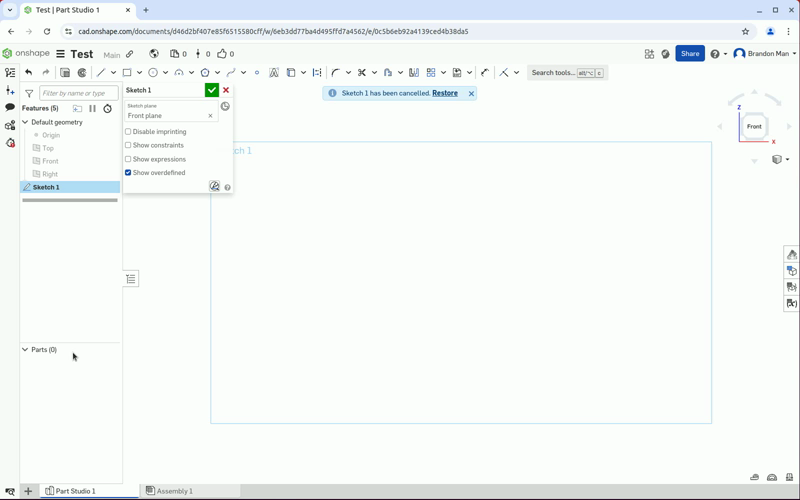
key(y)
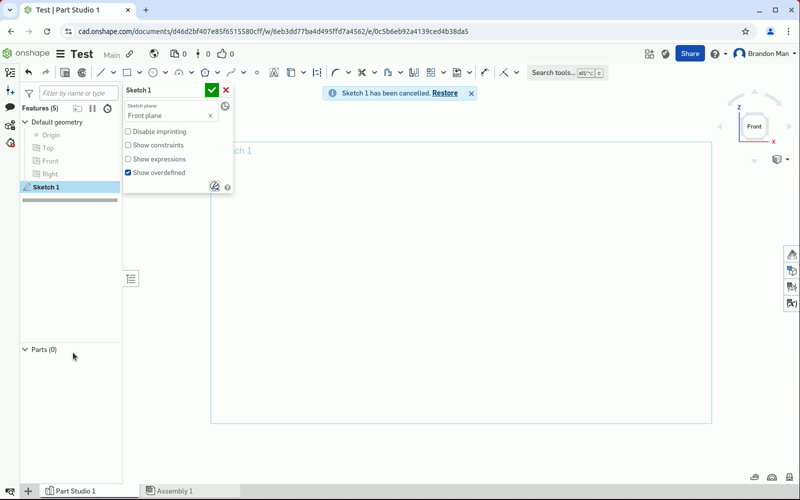
key(c)
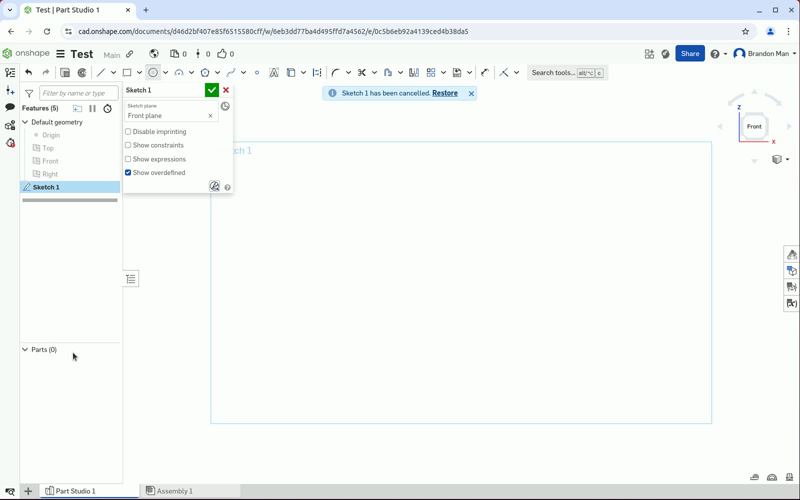
key_down(shift)
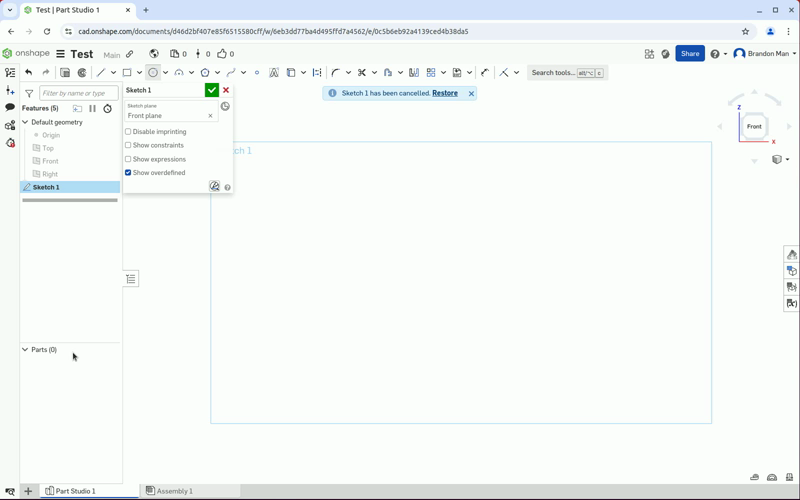
mouse_move(461, 282)
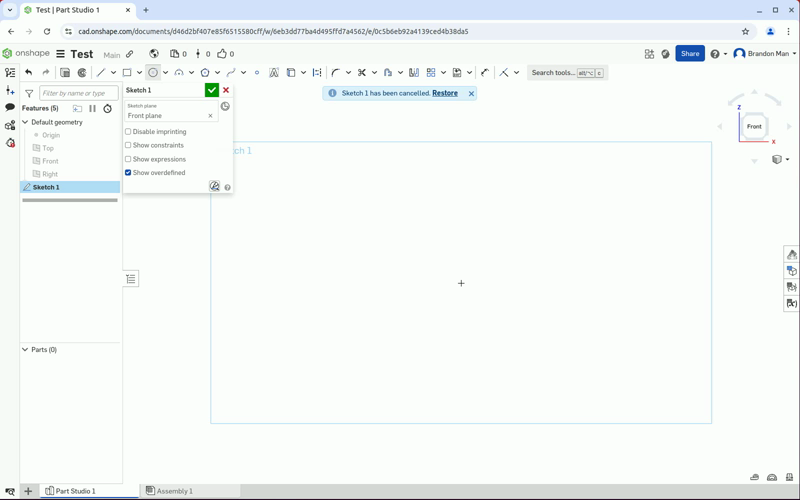
click(461, 282)
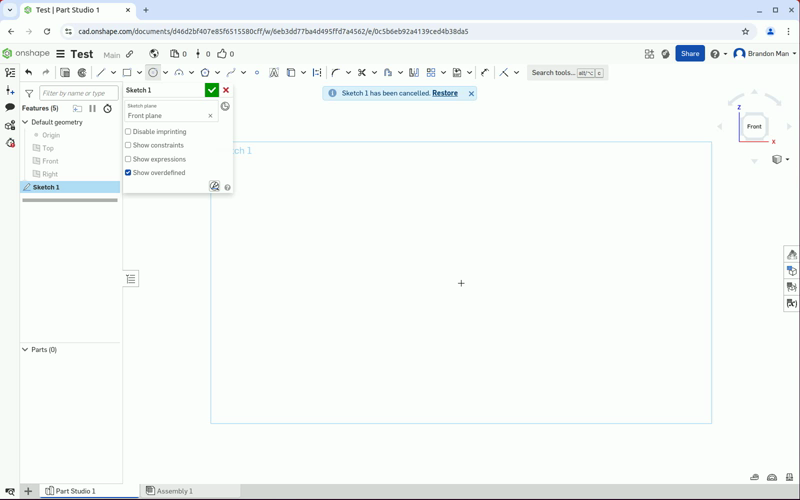
key_up(shift)
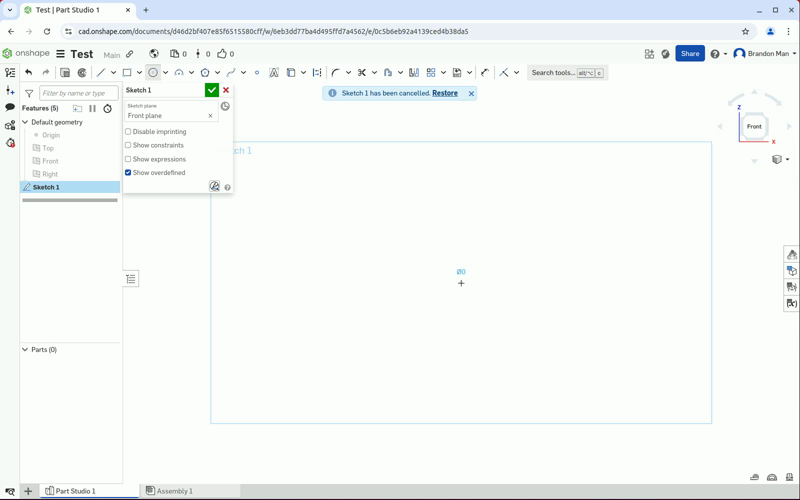
mouse_move(488, 282)
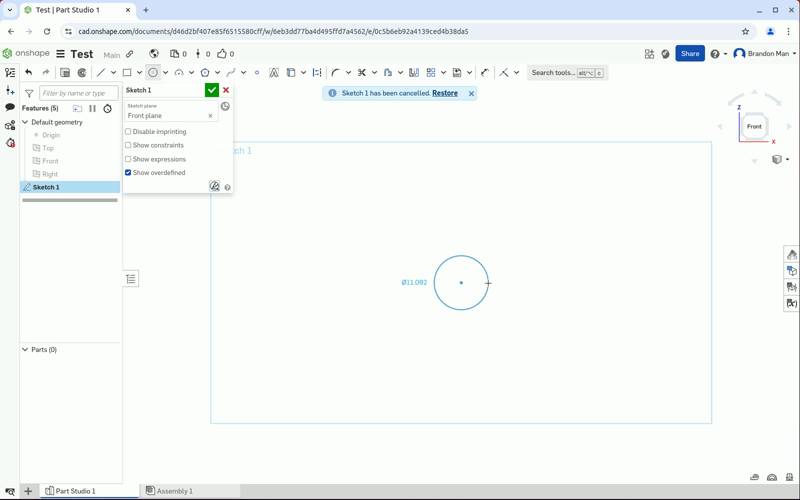
click(488, 282)
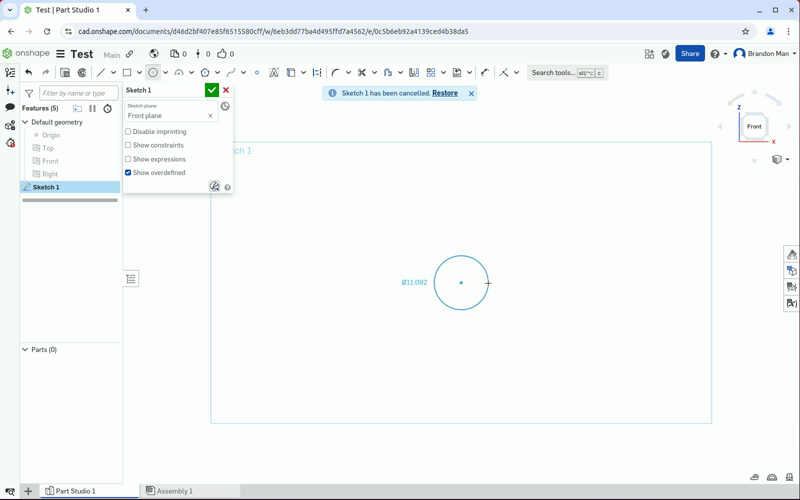
key(esc)
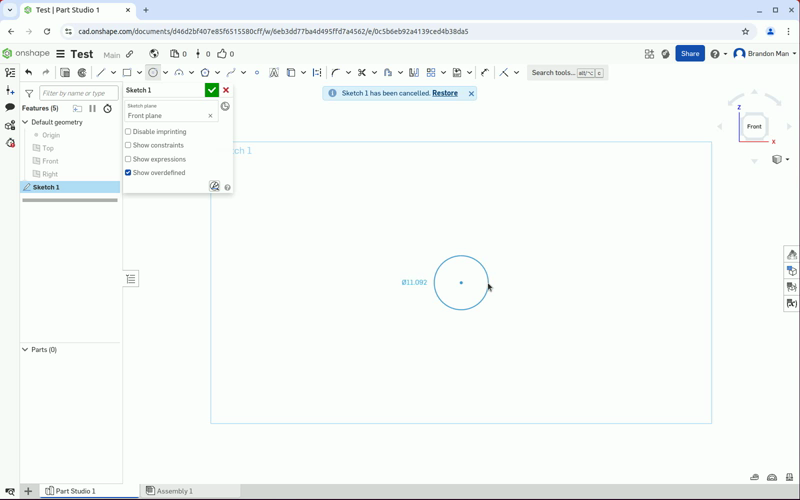
mouse_move(460, 299)
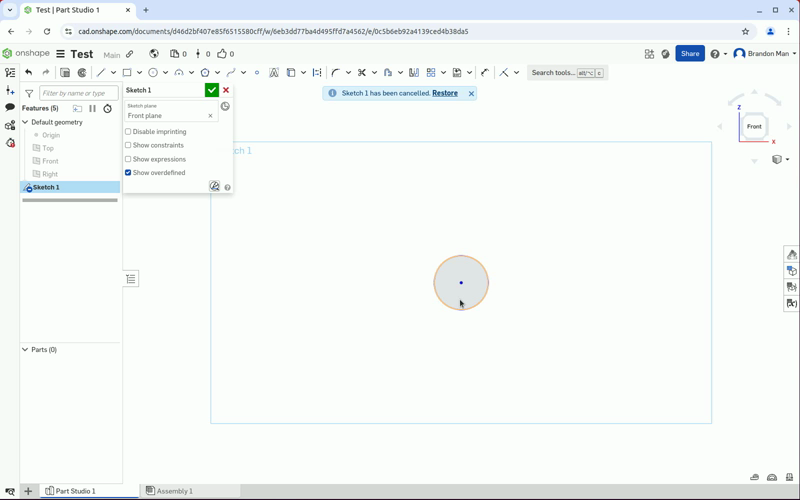
click(460, 299)
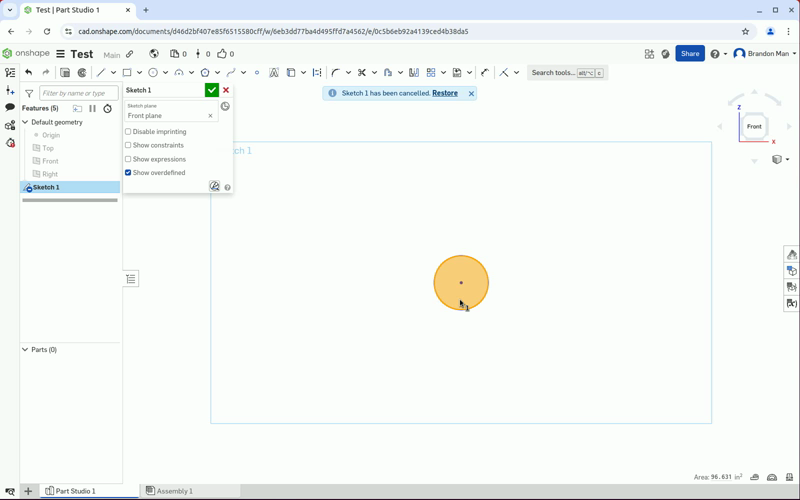
mouse_move(73, 352)
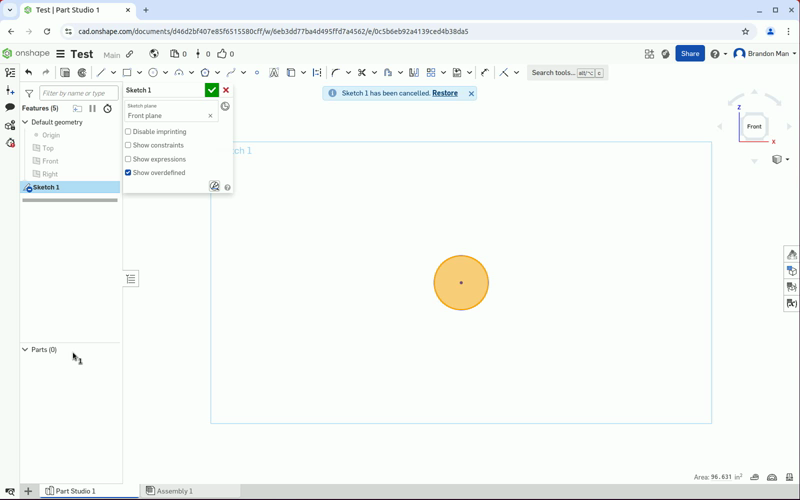
key(shift+y)
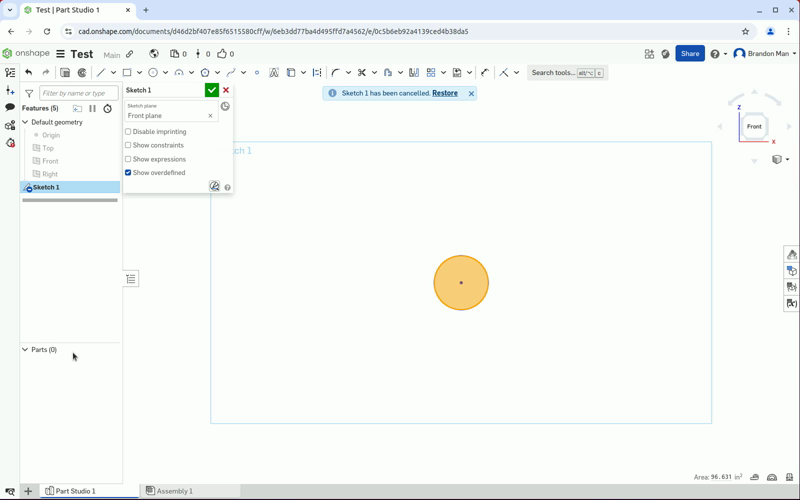
key(shift+e)
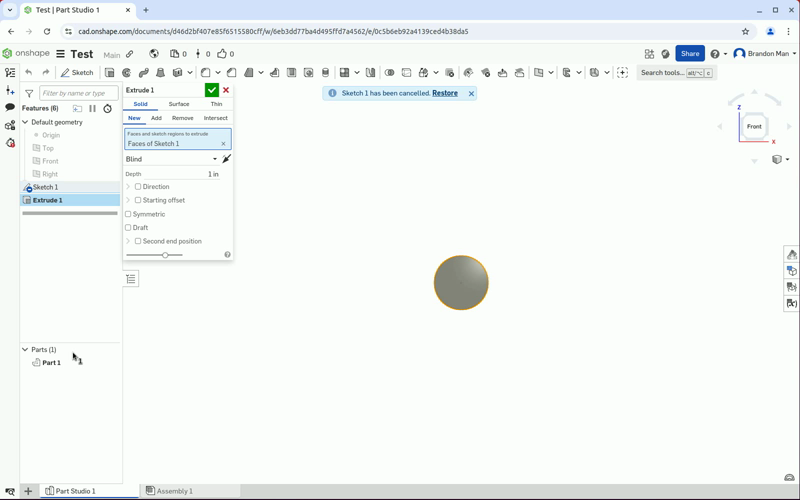
mouse_move(143, 106)
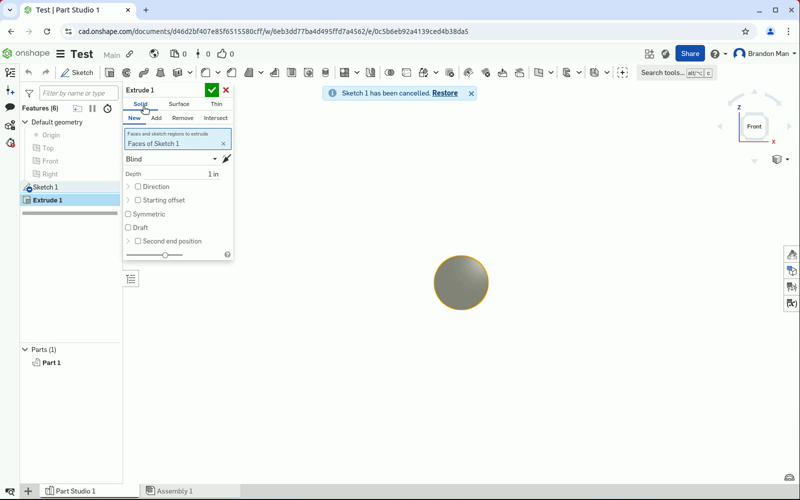
click(143, 106)
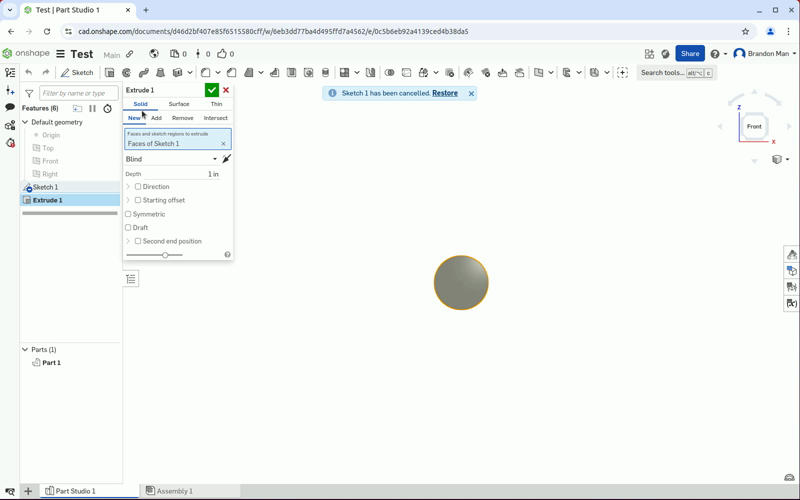
mouse_move(137, 120)
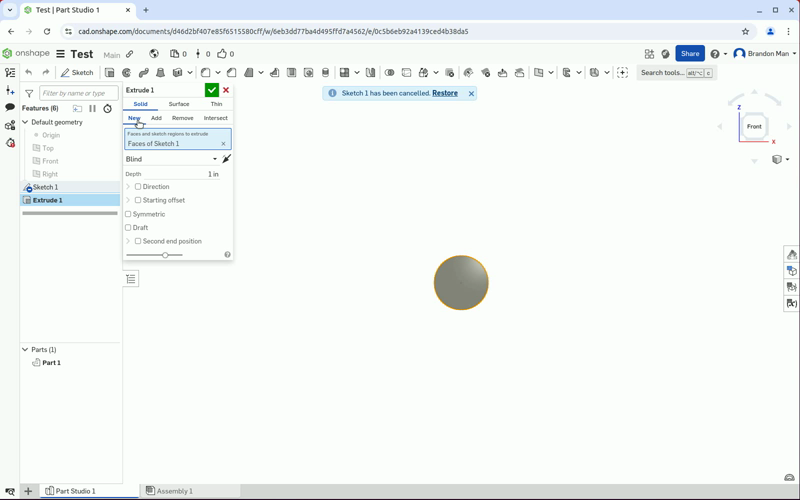
click(137, 120)
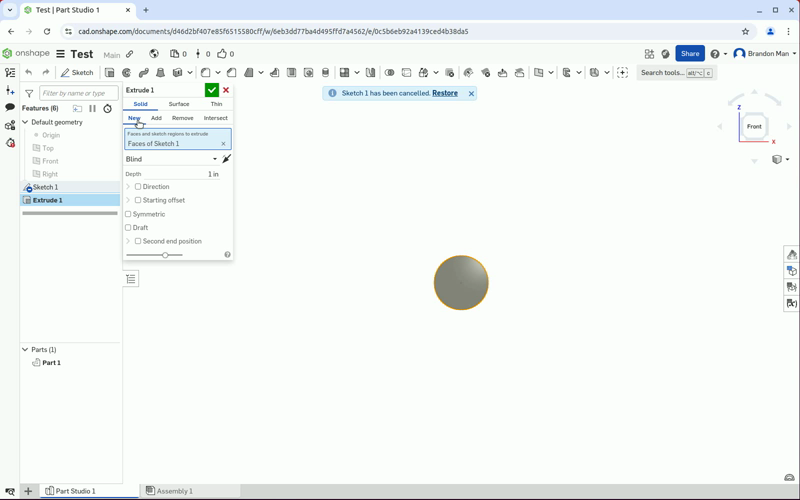
key(tab, 4)
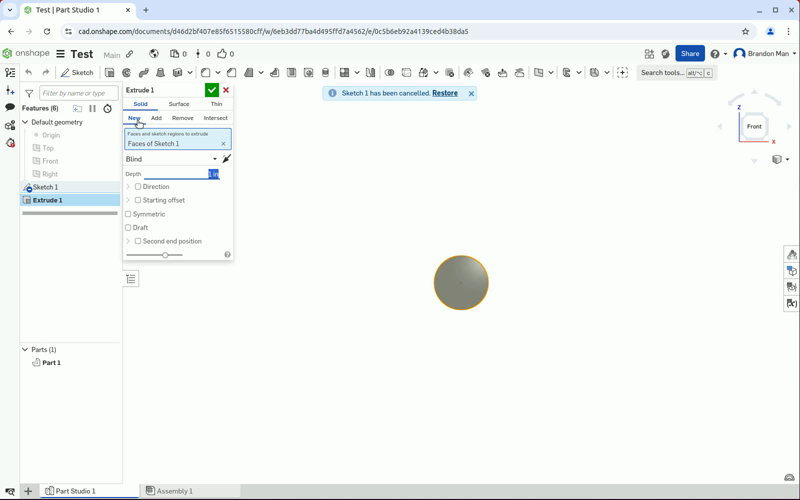
text(3.611)
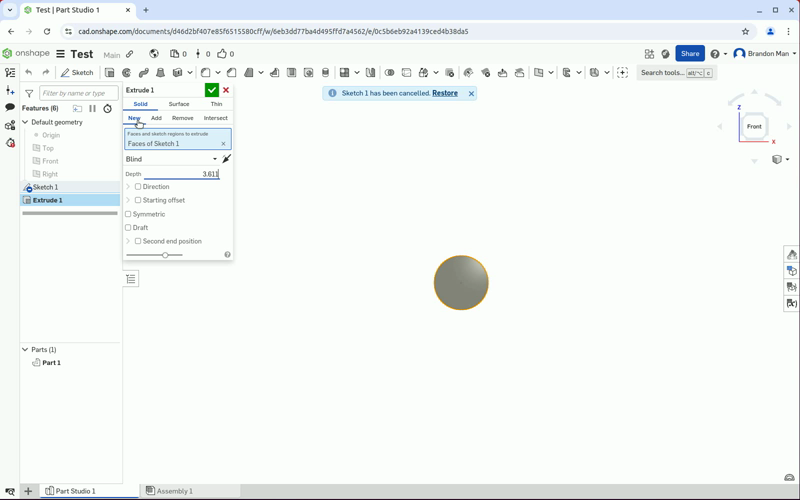
key(enter)
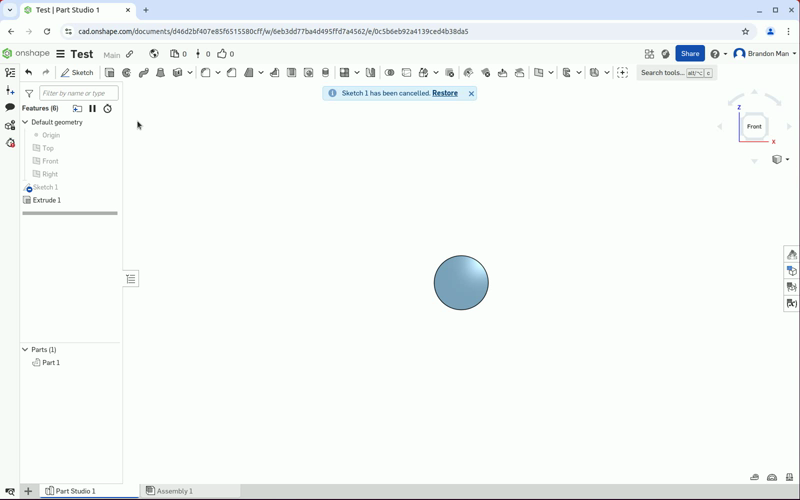
key(shift+h)
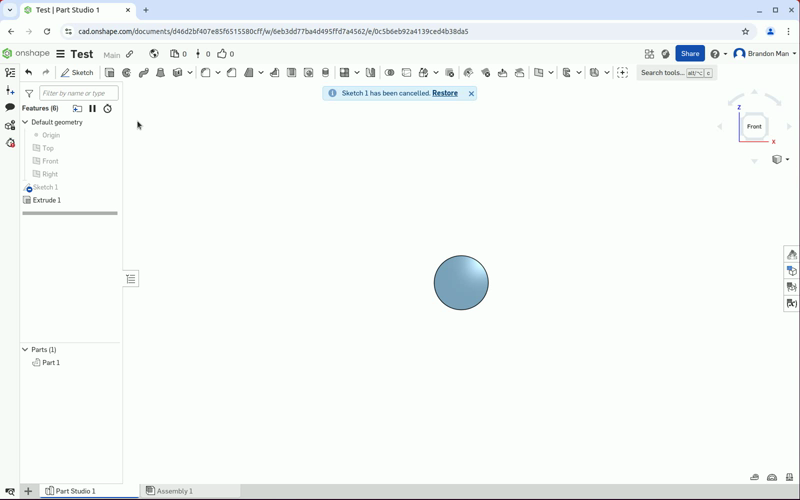
key(shift+h)
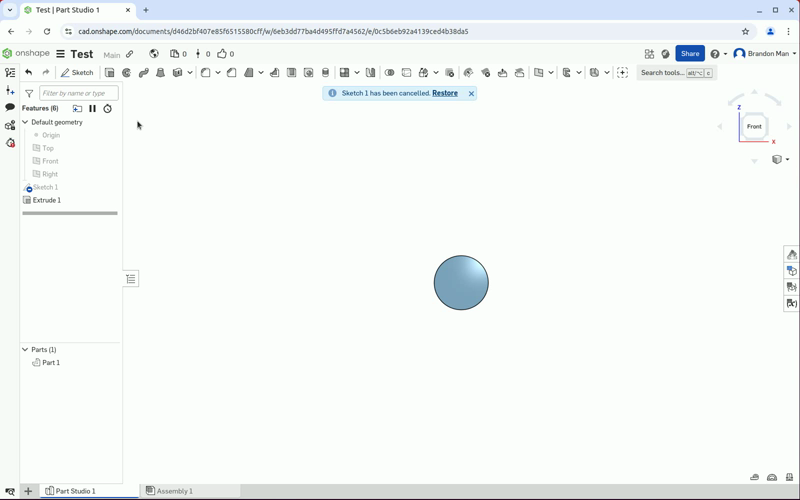
mouse_move(73, 189)
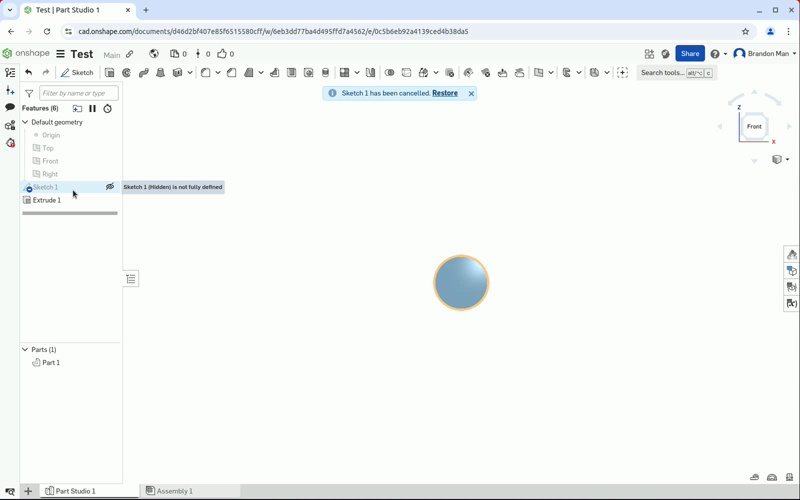
click(73, 189)
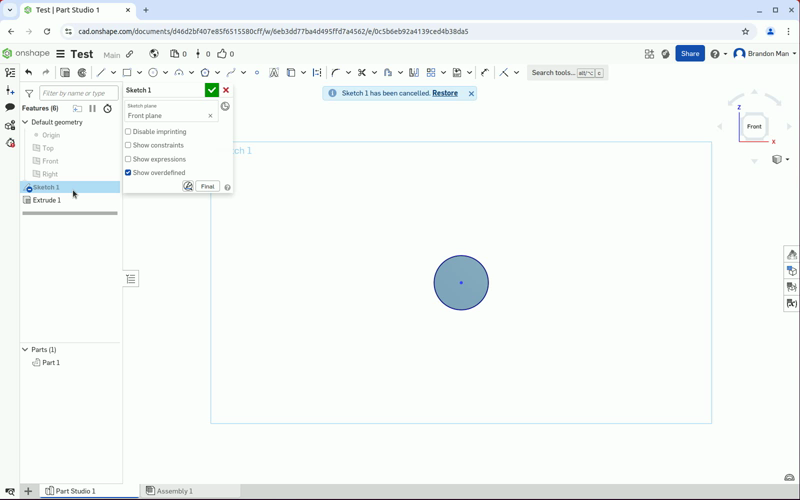
mouse_move(229, 92)
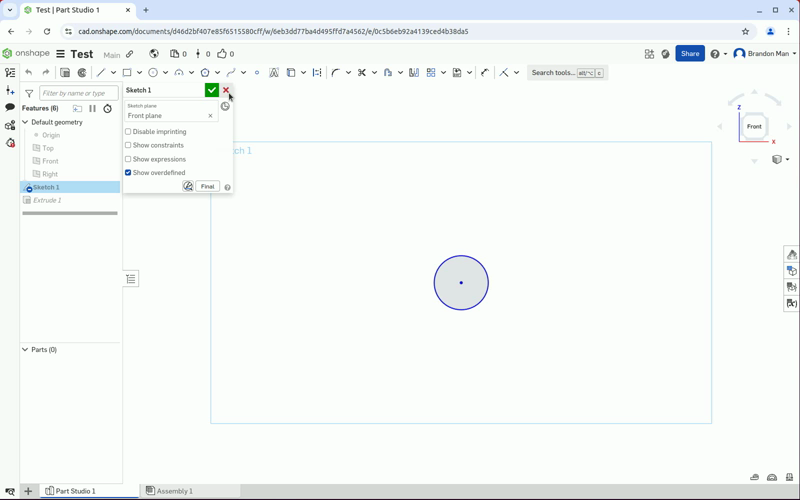
click(229, 92)
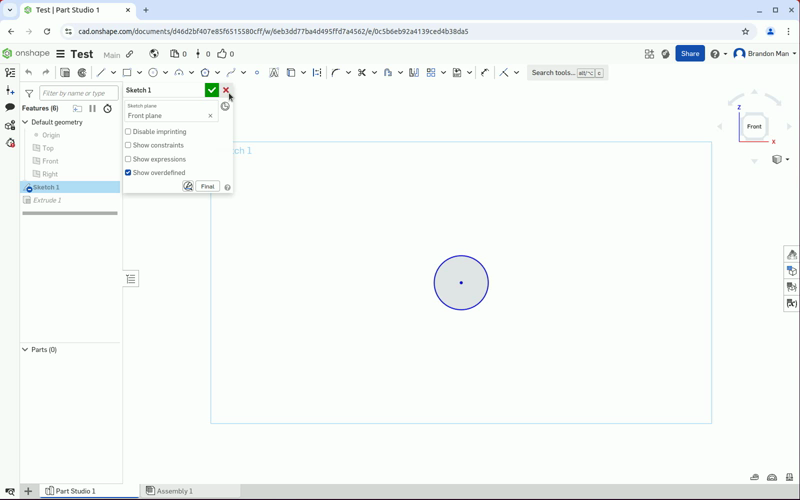
key(shift+s)
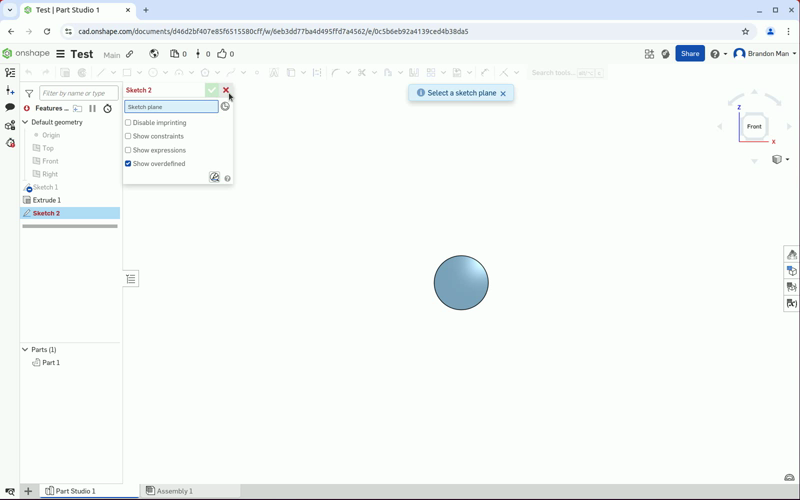
mouse_move(73, 163)
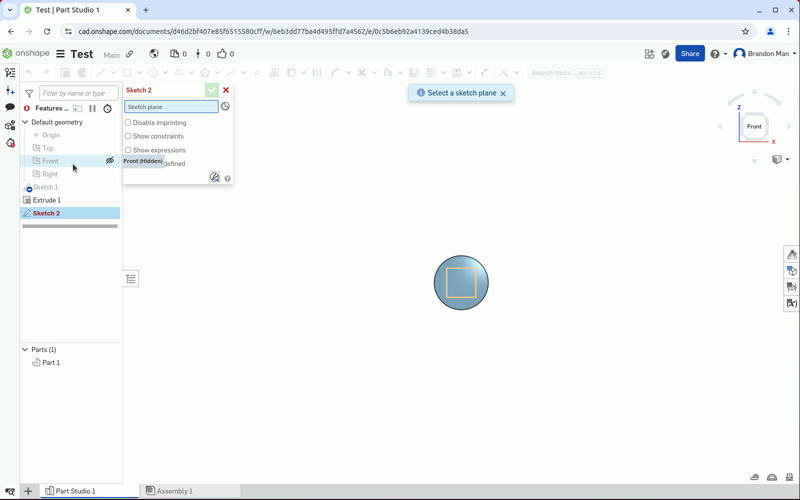
click(73, 163)
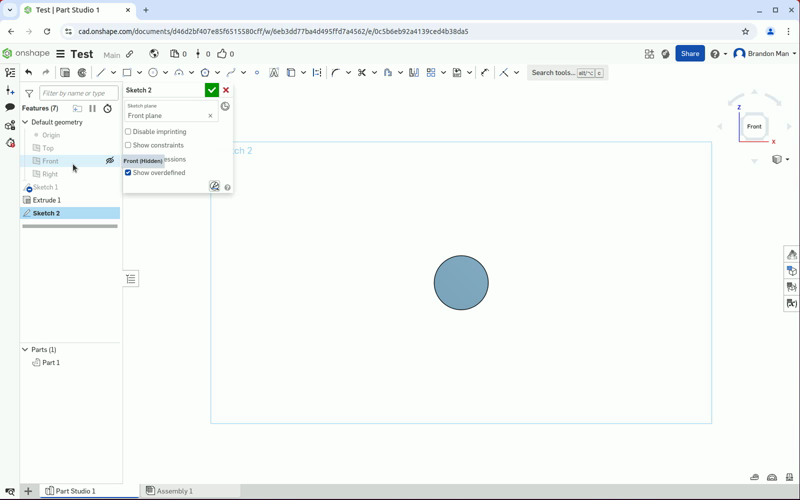
mouse_move(73, 352)
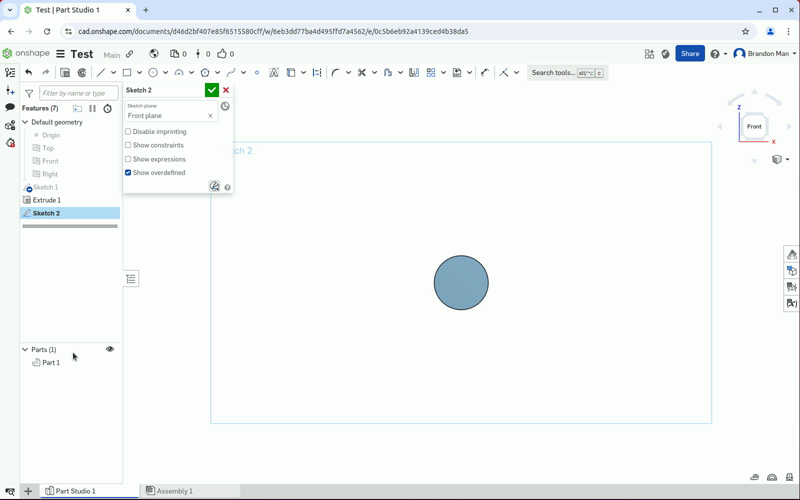
key(y)
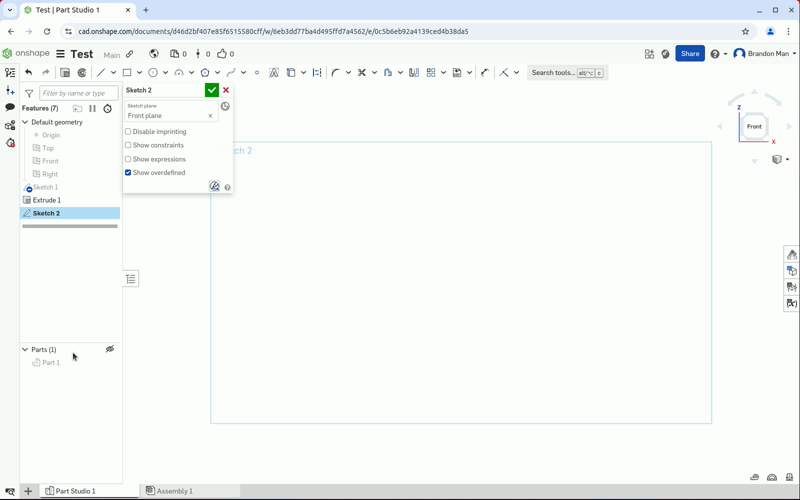
key(l)
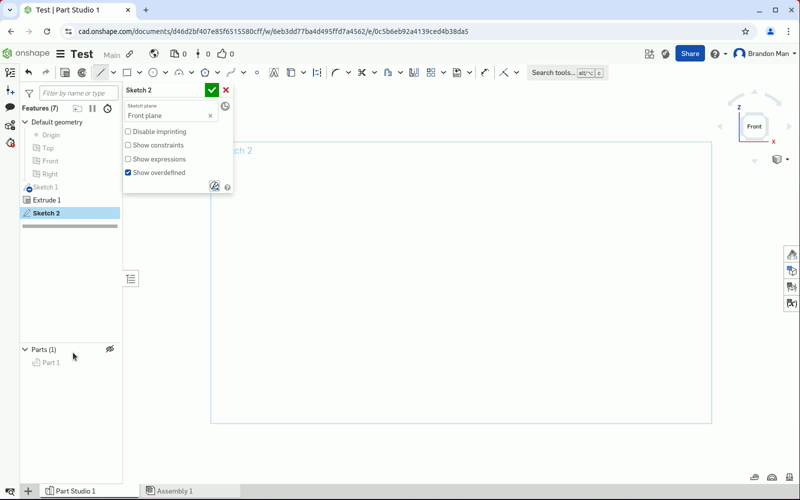
key_down(shift)
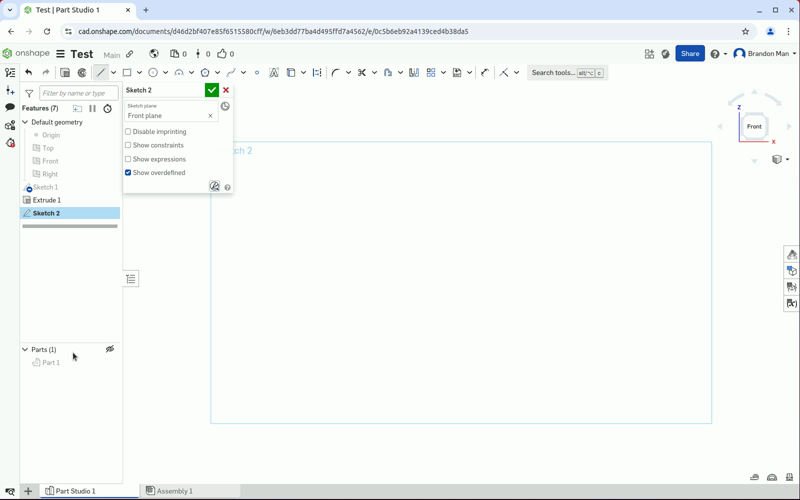
mouse_move(460, 351)
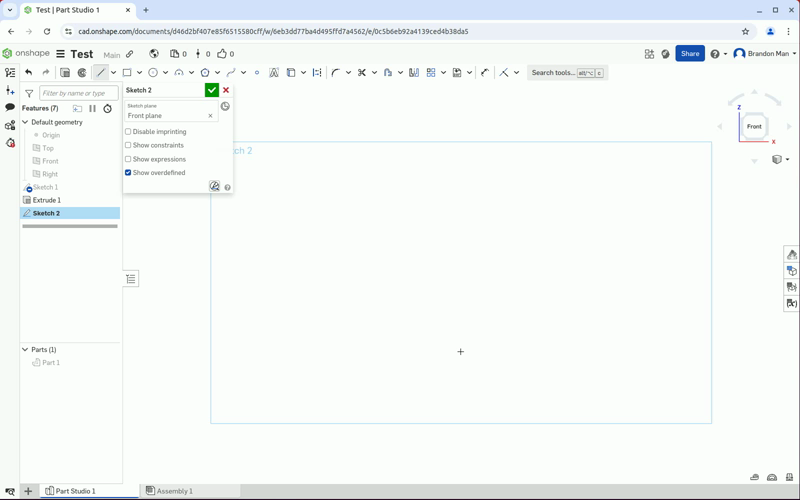
click(460, 351)
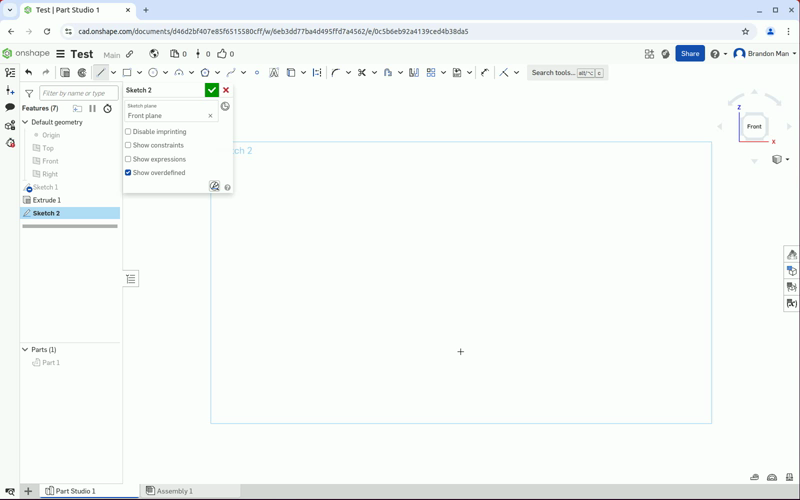
key_up(shift)
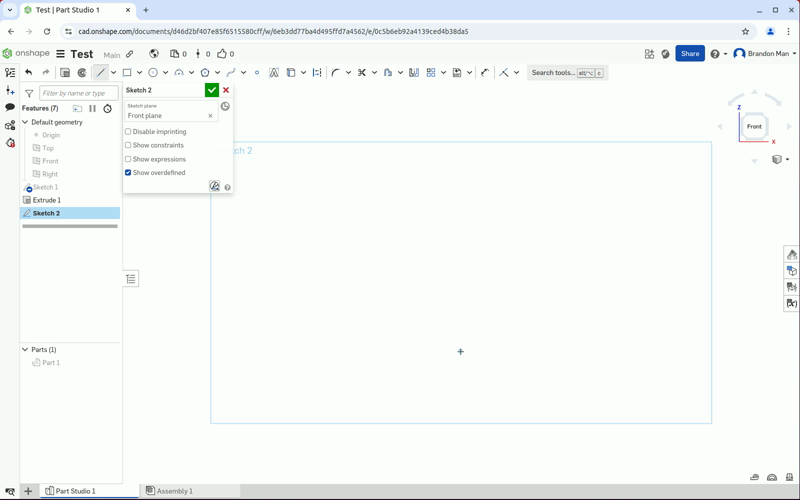
key_down(shift)
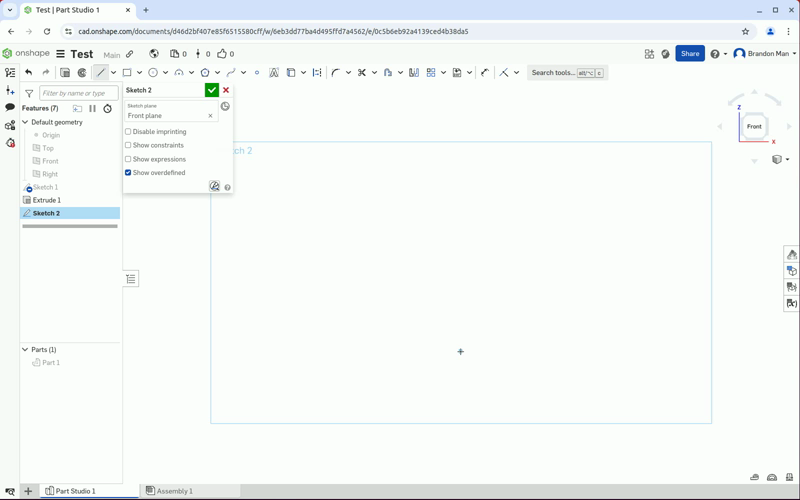
mouse_move(543, 351)
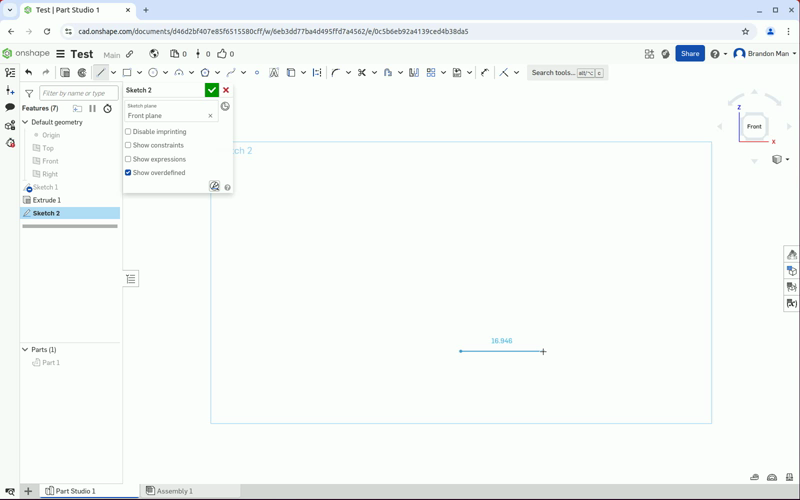
click(543, 351)
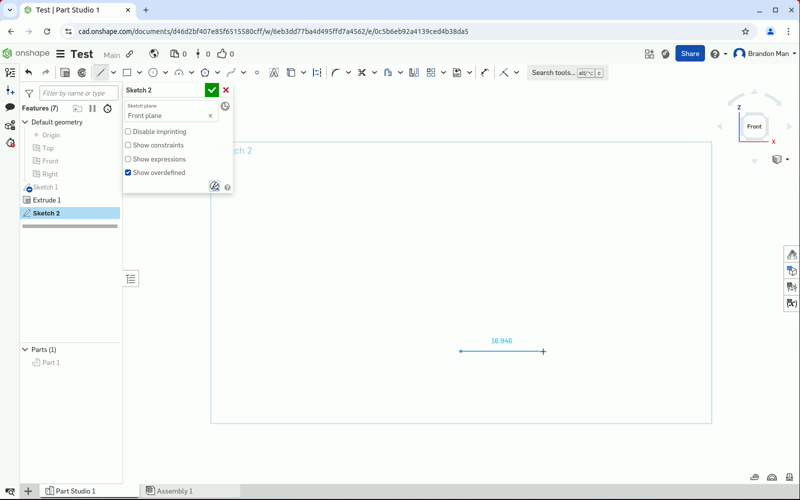
key_up(shift)
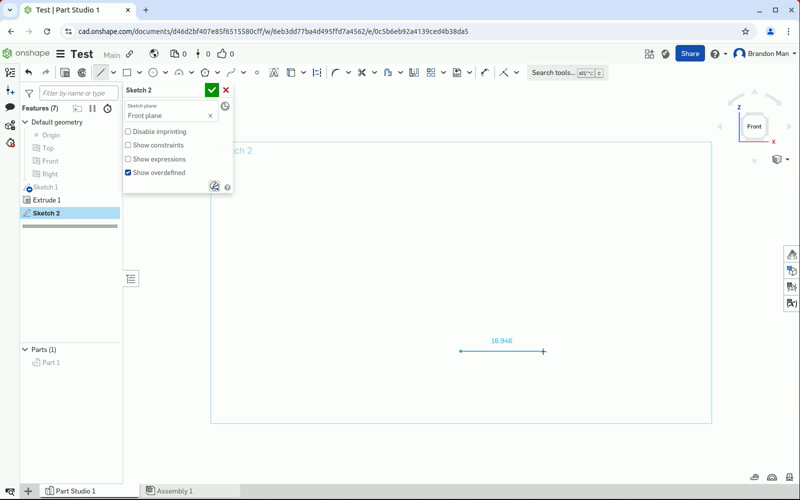
key_down(shift)
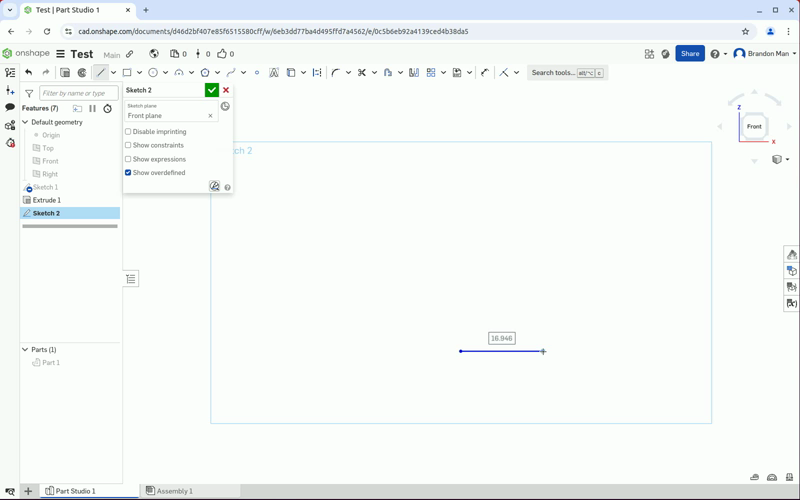
mouse_move(543, 282)
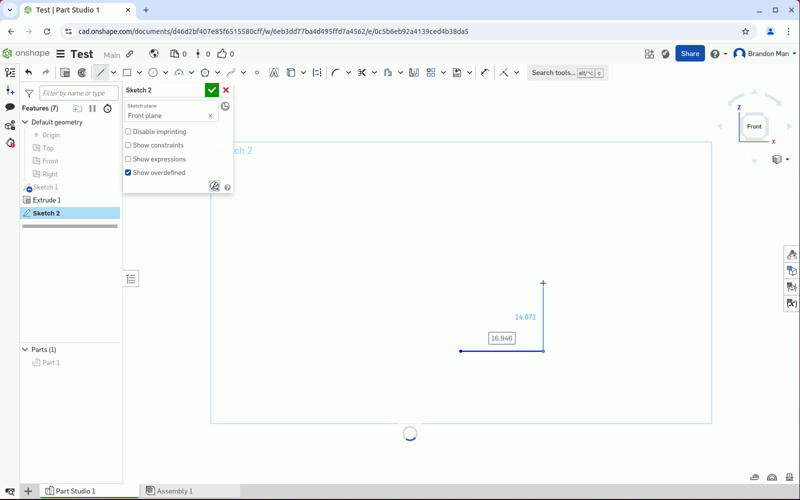
click(543, 282)
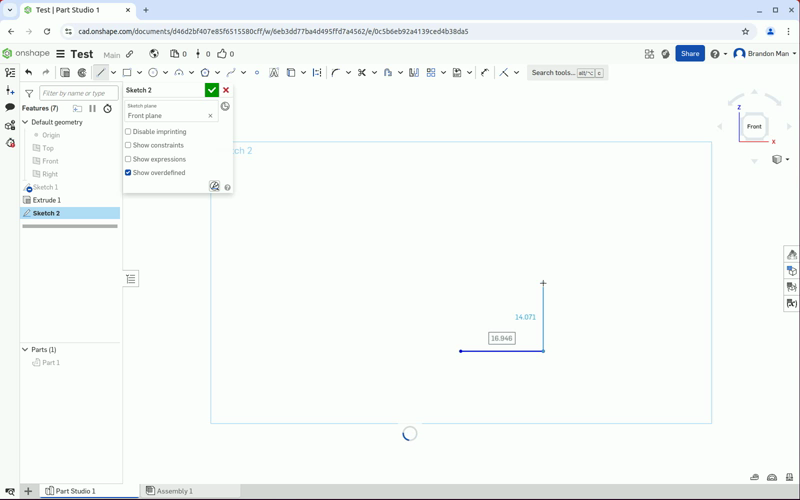
key_up(shift)
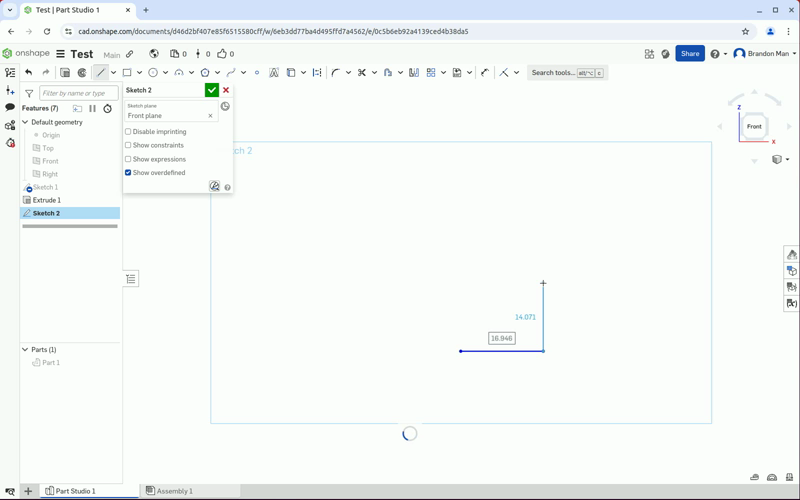
key_down(shift)
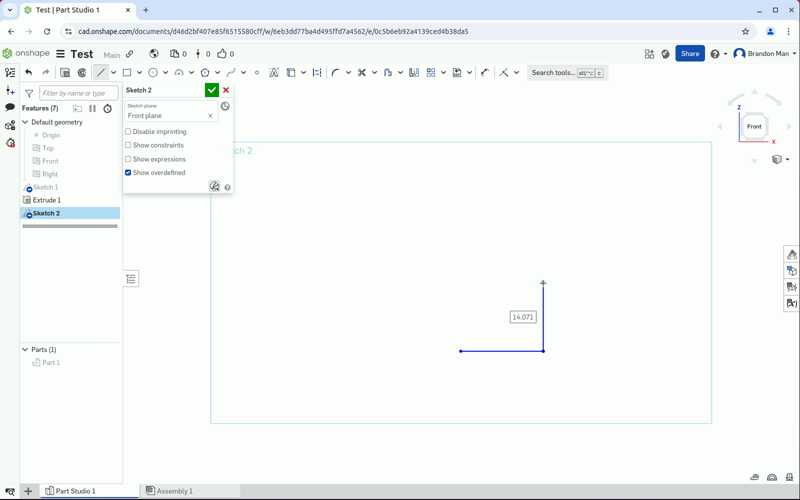
mouse_move(543, 216)
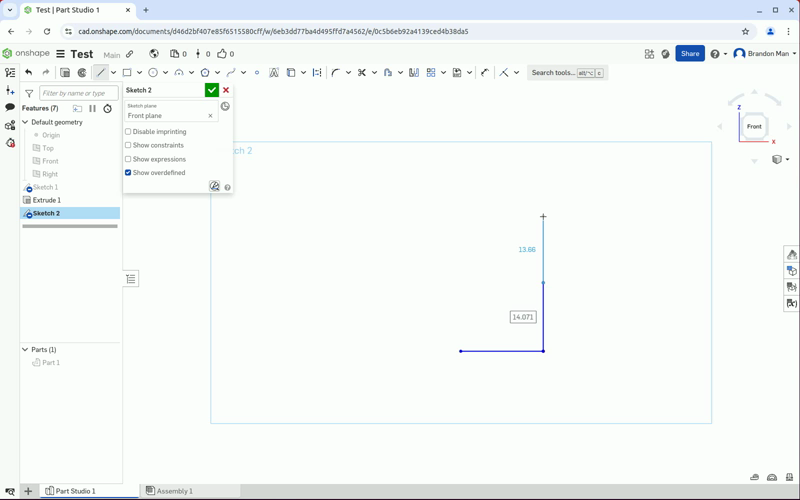
click(543, 216)
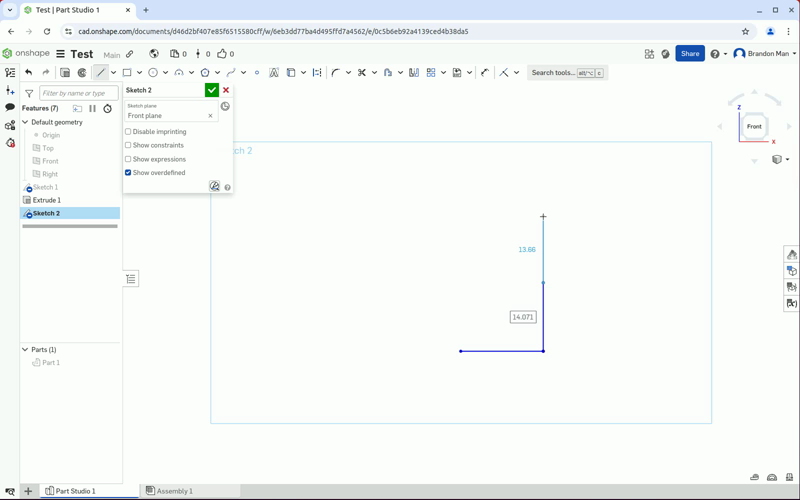
key_up(shift)
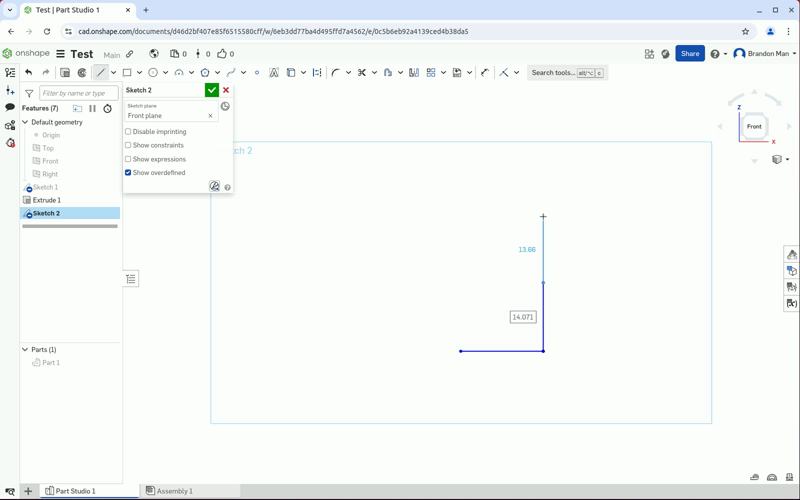
key_down(shift)
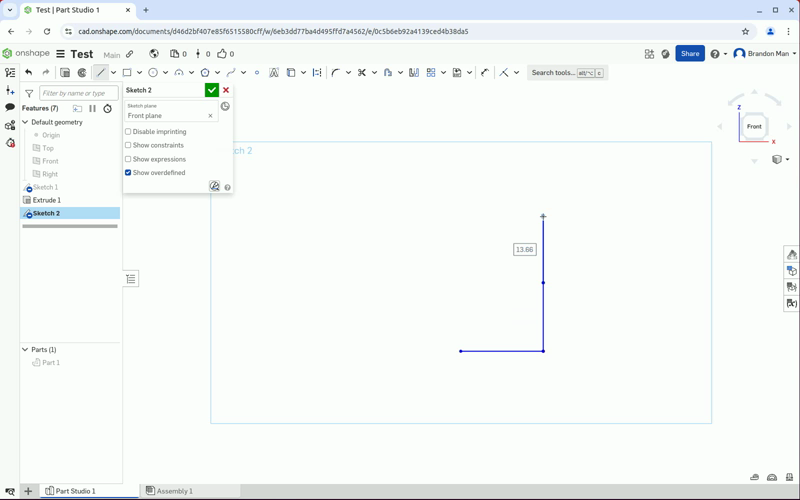
mouse_move(460, 216)
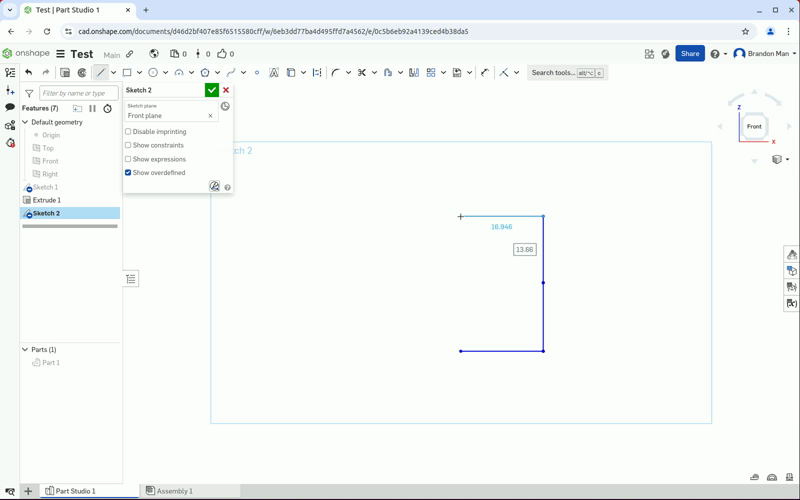
click(460, 216)
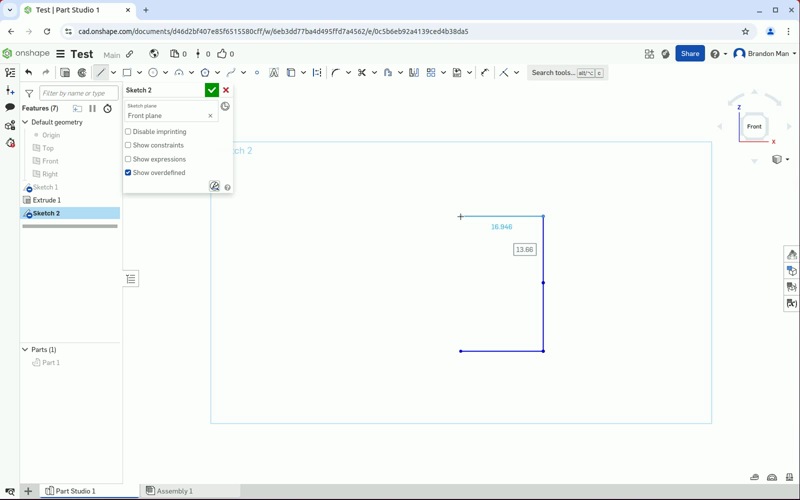
key_up(shift)
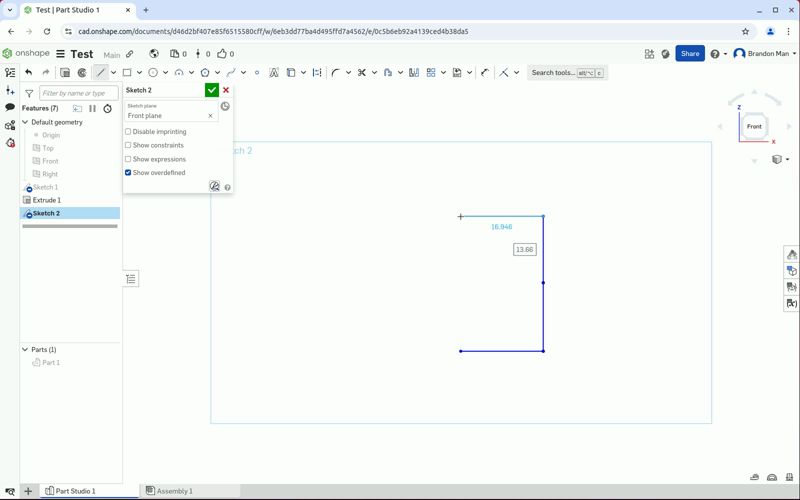
key_down(shift)
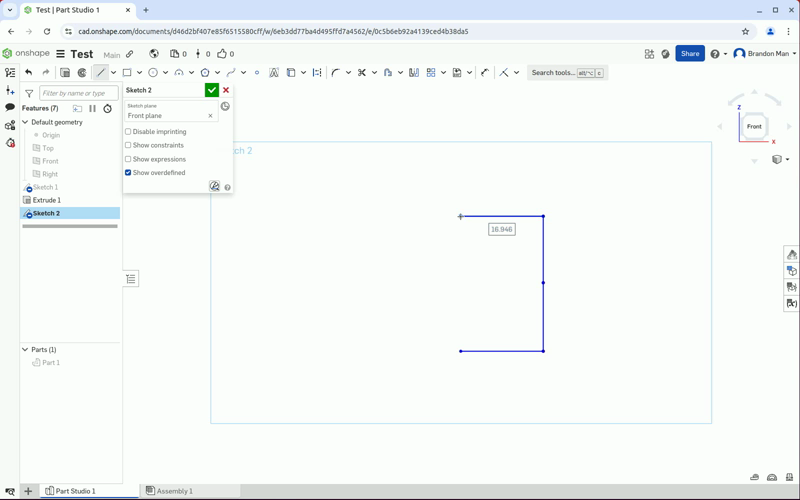
mouse_move(490, 216)
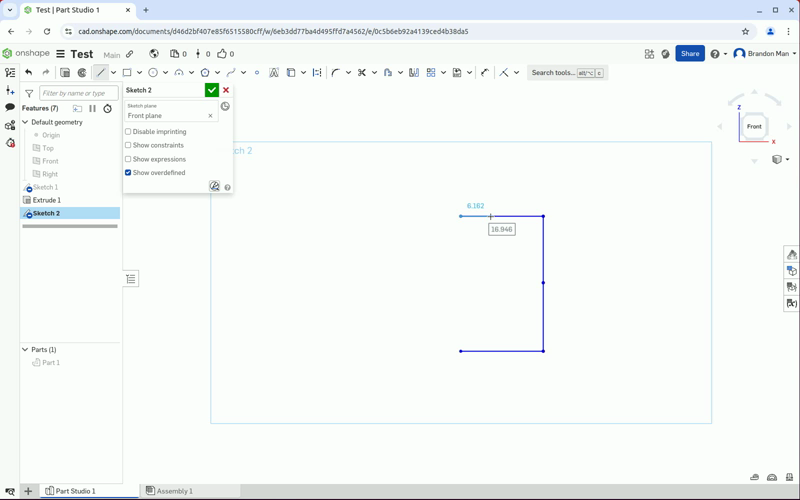
mouse_move(460, 255)
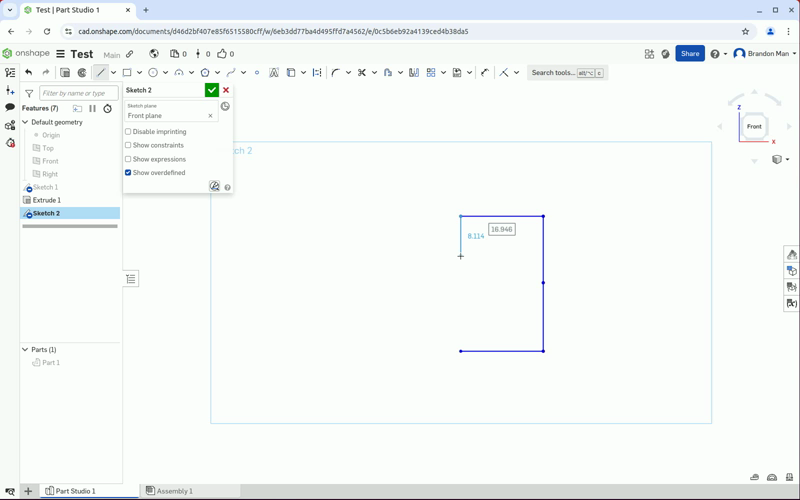
click(460, 255)
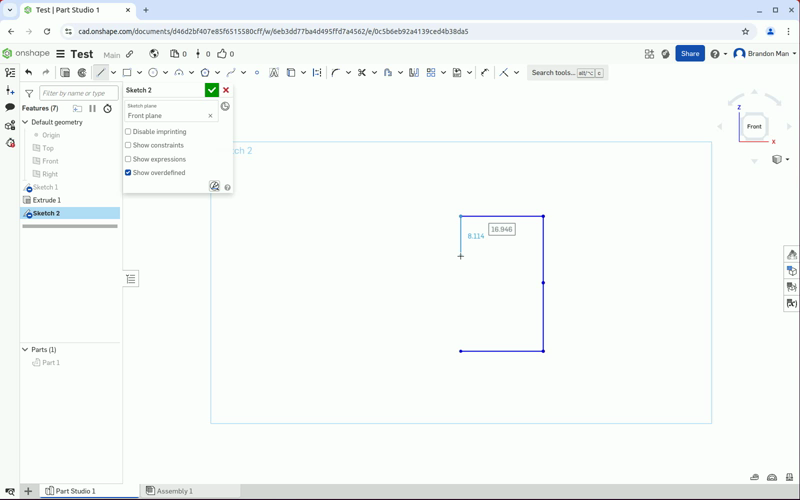
key_up(shift)
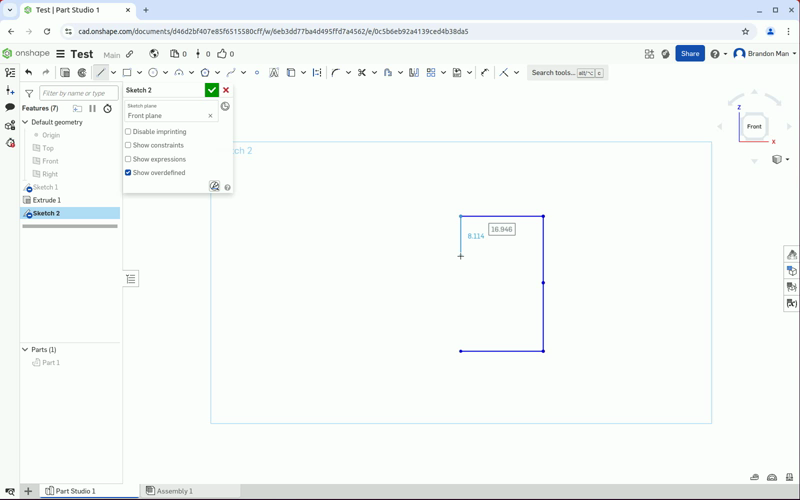
key(esc)
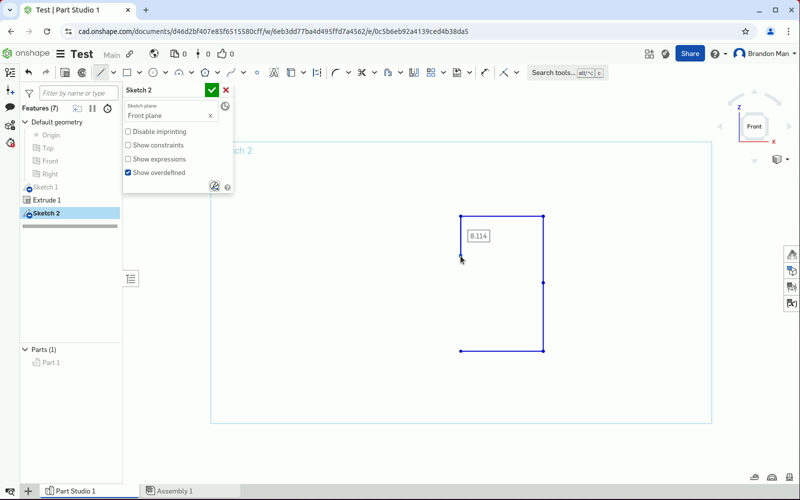
key(a)
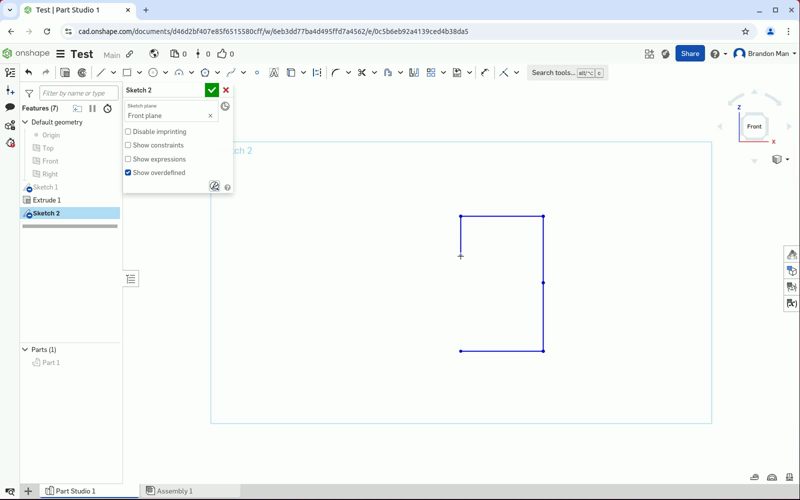
mouse_move(460, 255)
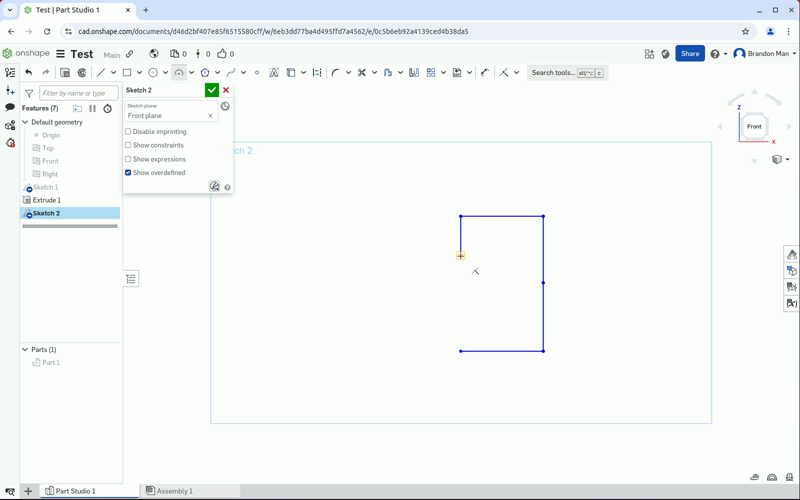
click(460, 255)
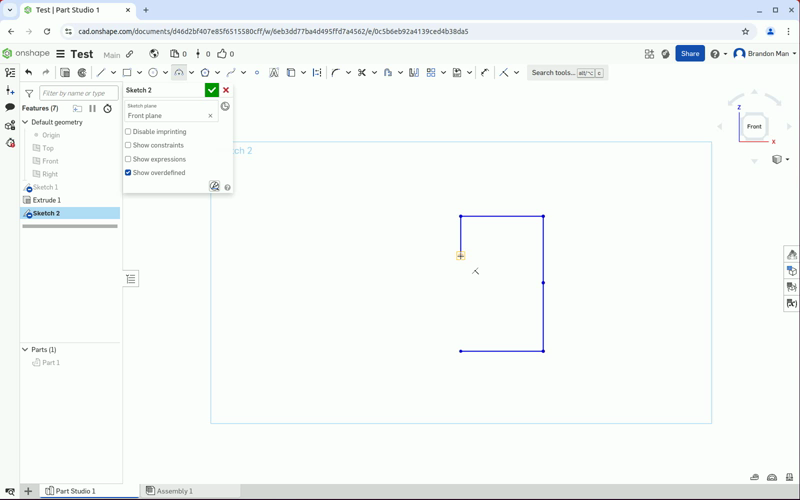
key_down(shift)
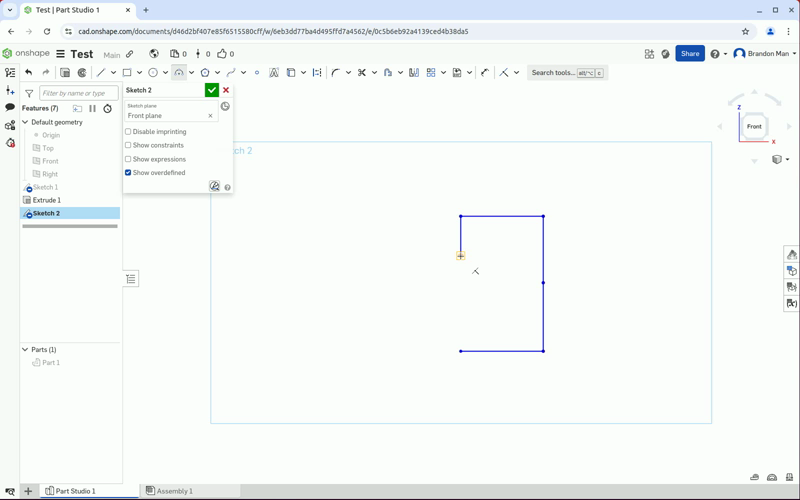
mouse_move(460, 311)
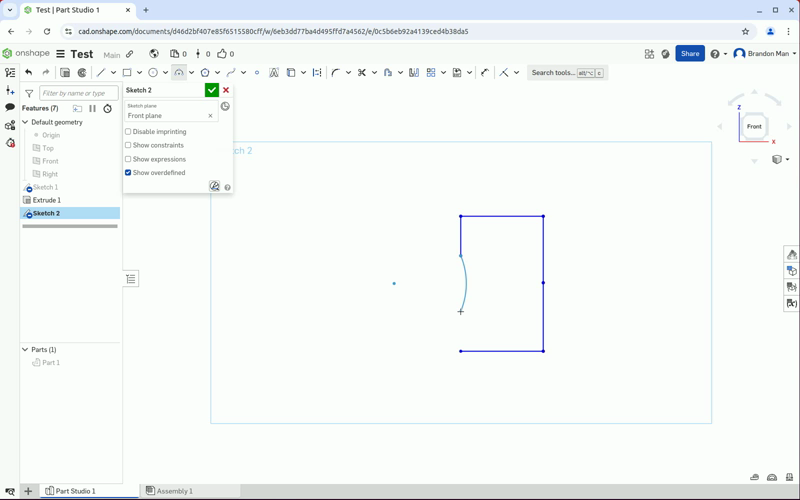
click(460, 311)
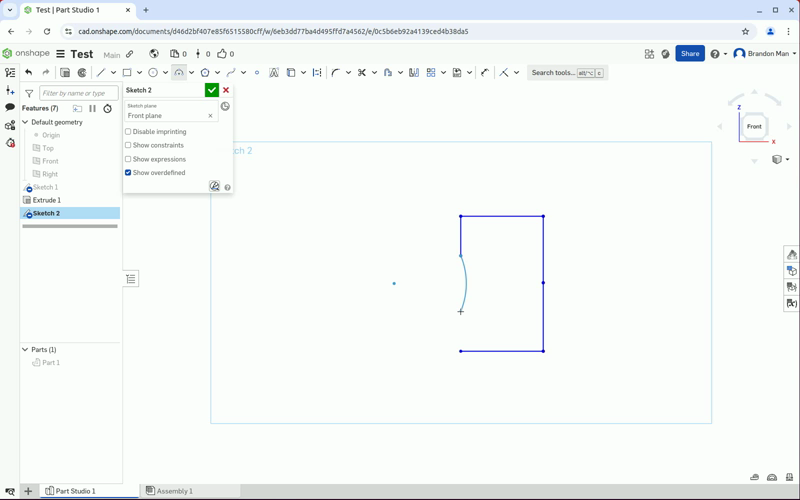
mouse_move(488, 283)
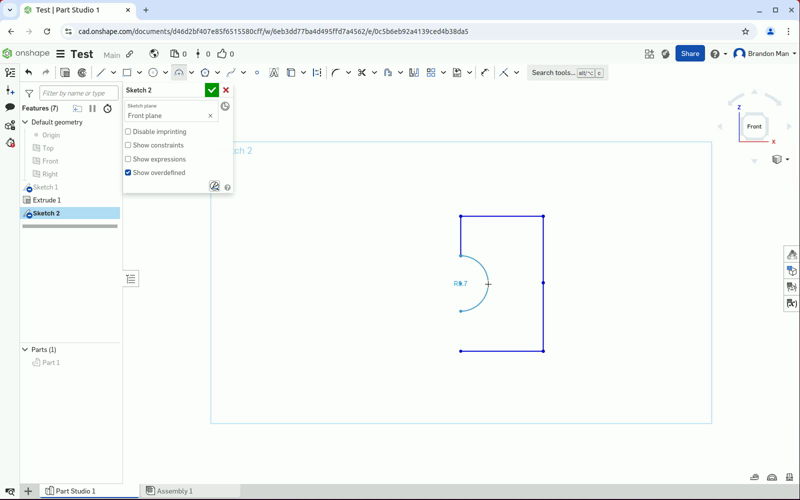
click(488, 283)
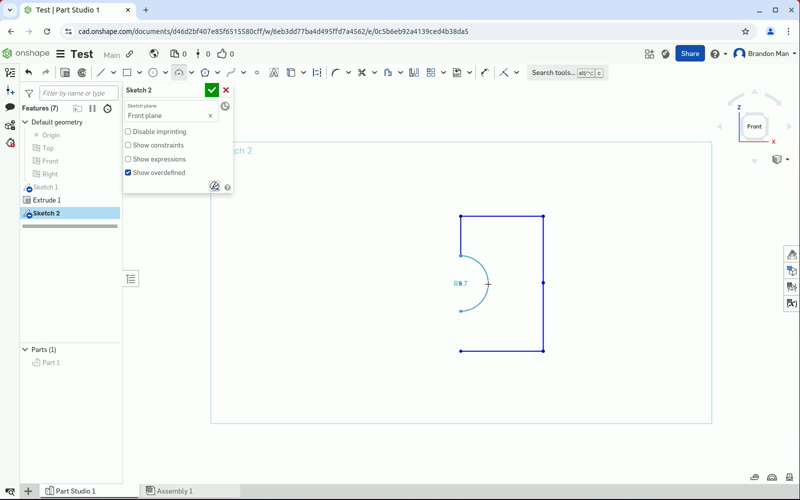
key_up(shift)
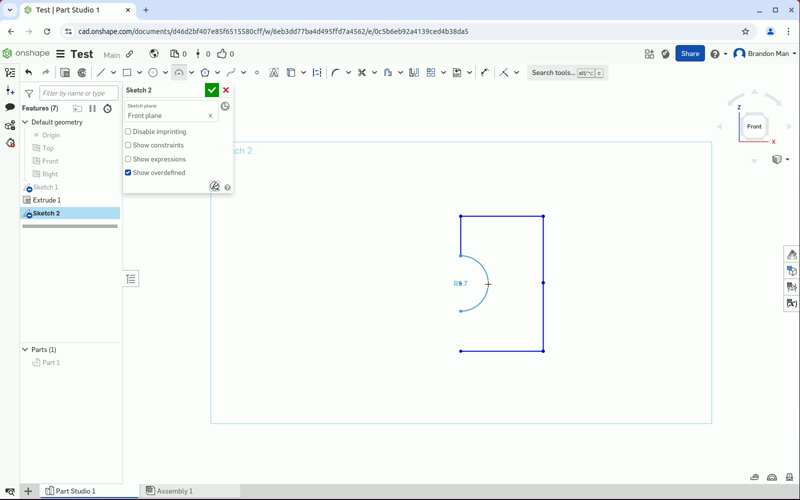
key(esc)
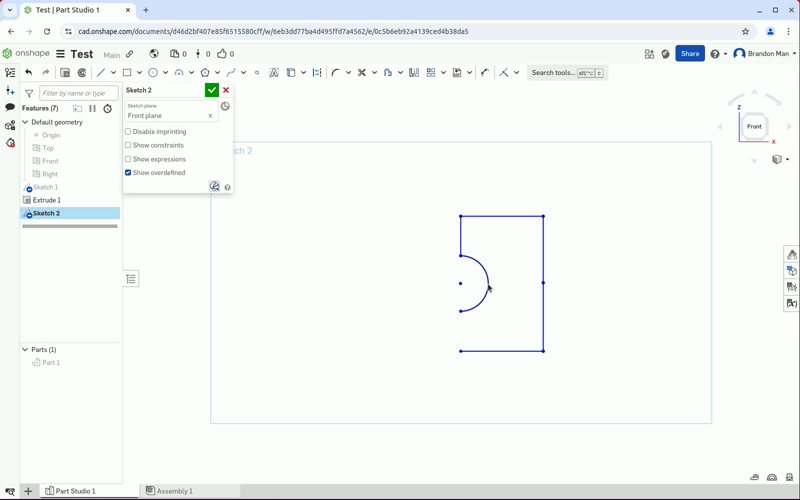
key(l)
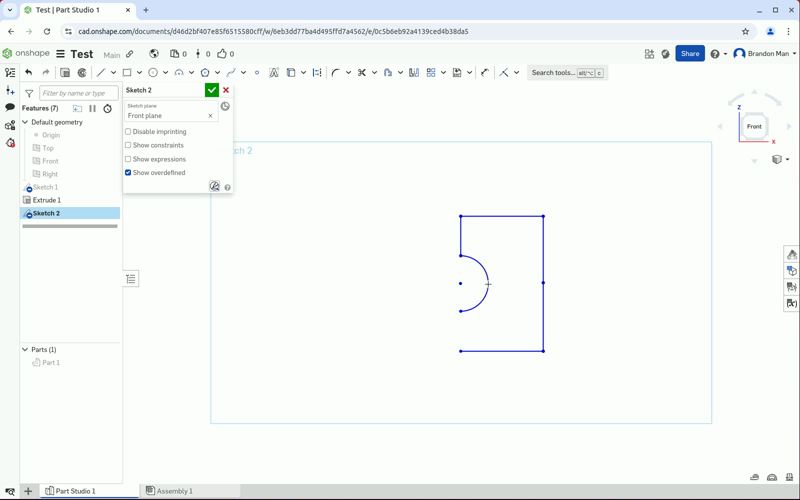
mouse_move(460, 311)
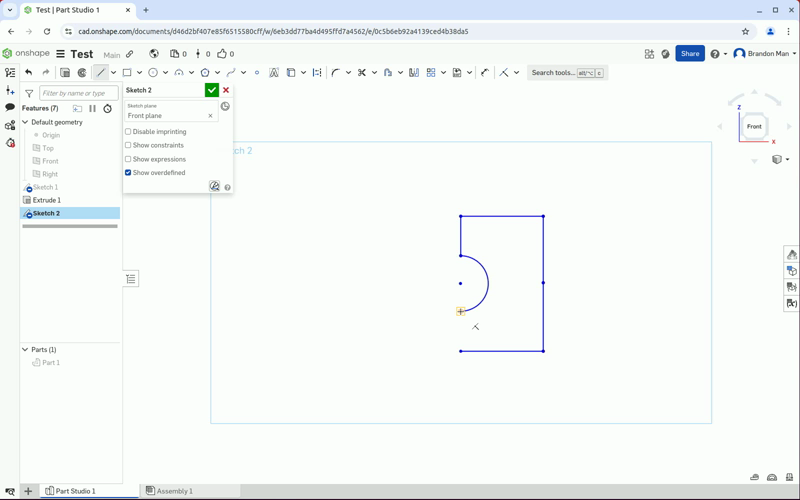
click(460, 311)
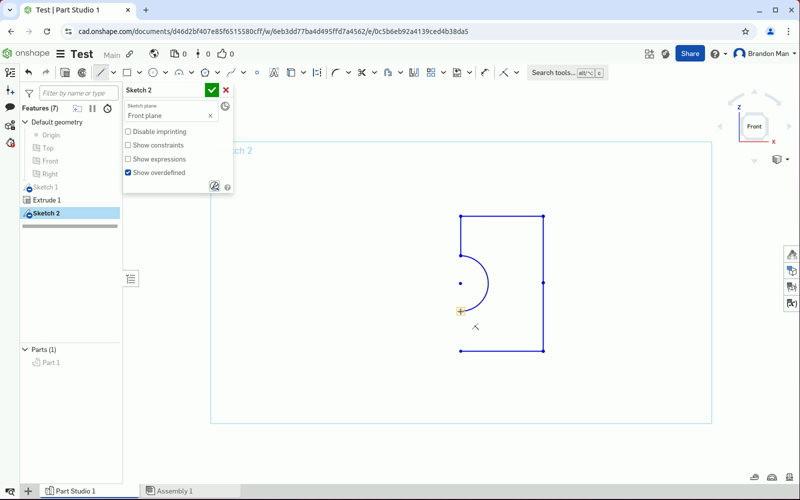
mouse_move(490, 311)
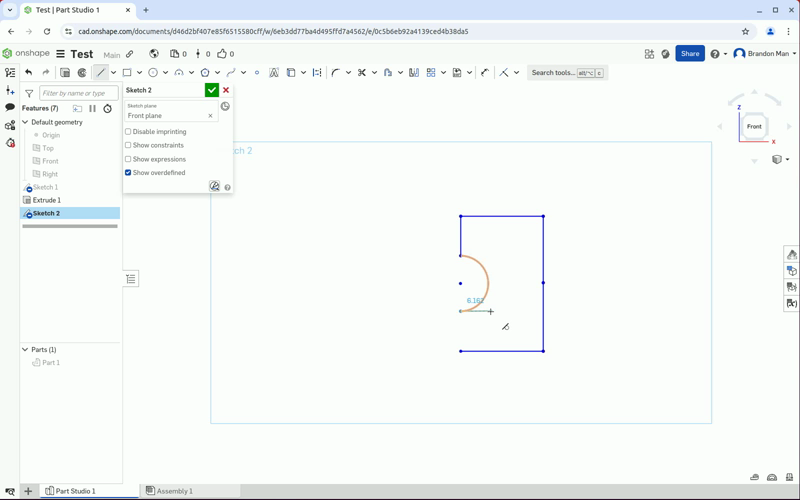
key_down(shift)
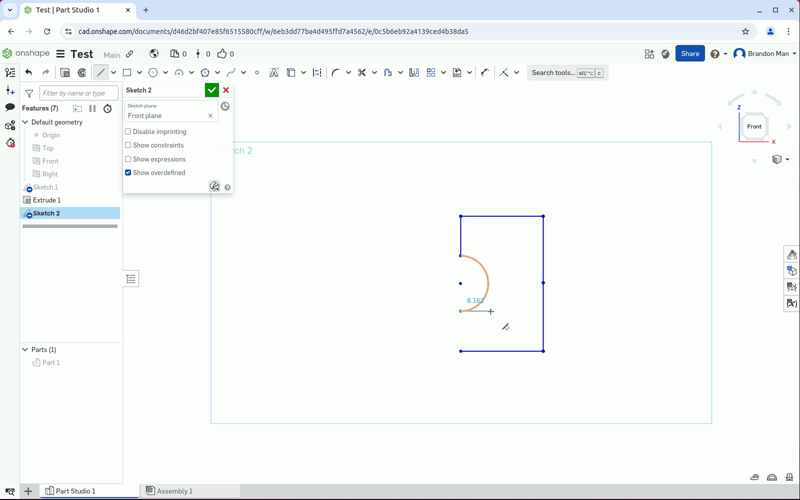
mouse_move(460, 351)
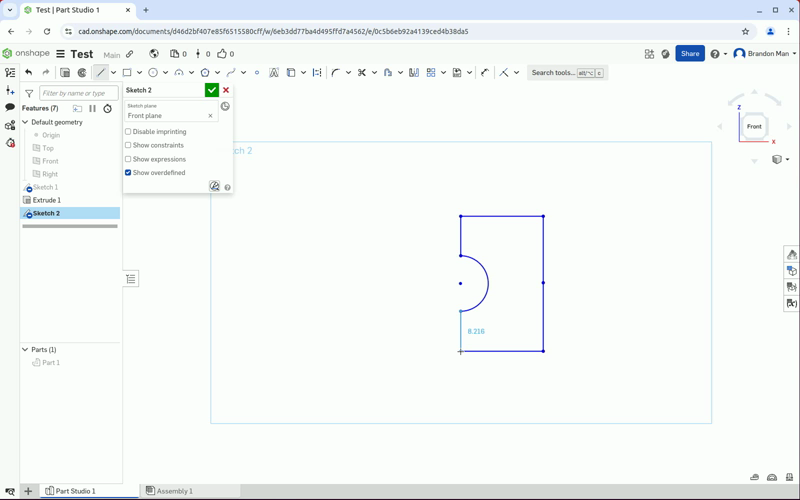
key_up(shift)
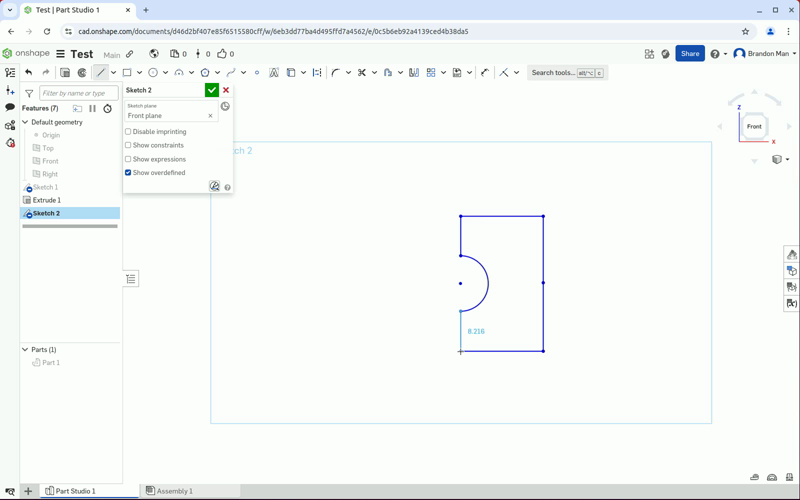
click(460, 351)
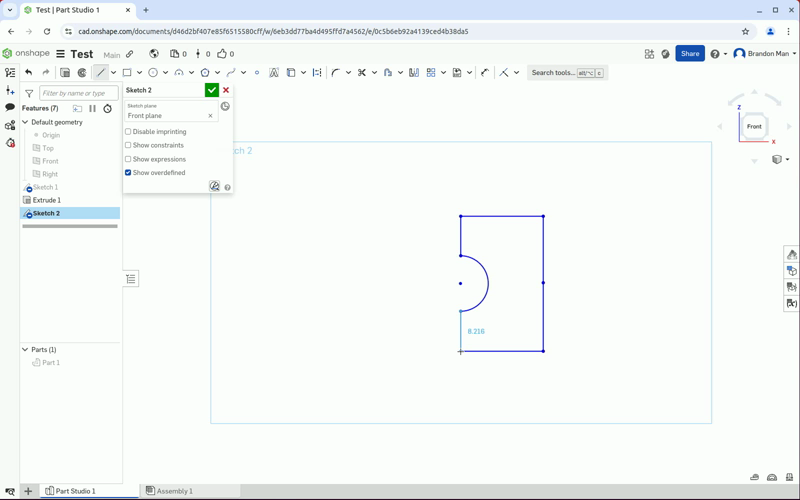
key(esc)
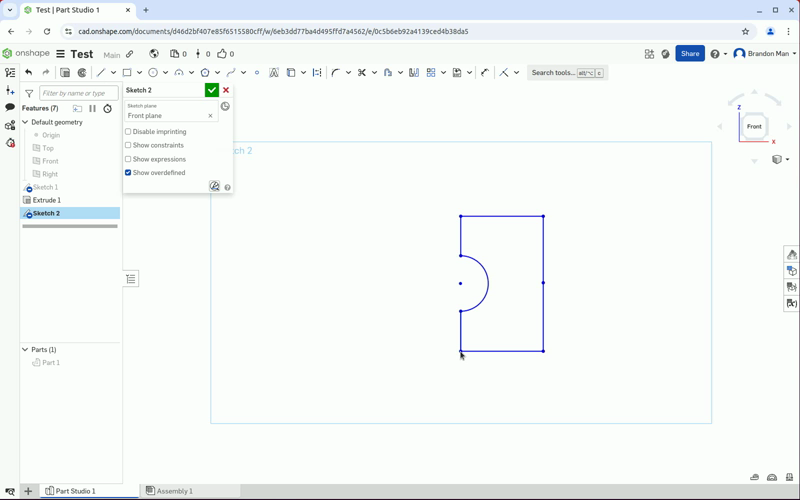
mouse_move(475, 318)
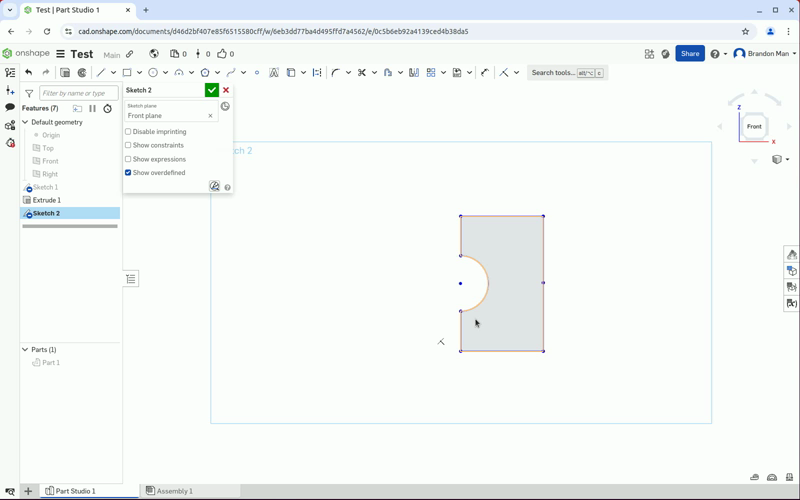
scroll(6)
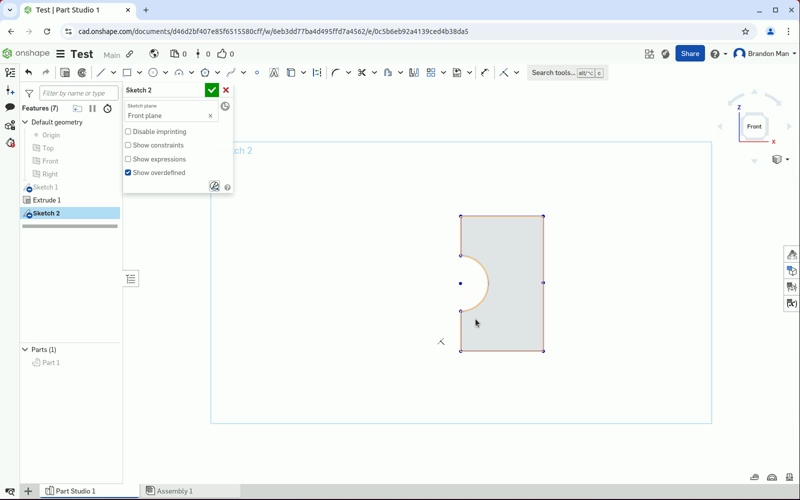
scroll(6)
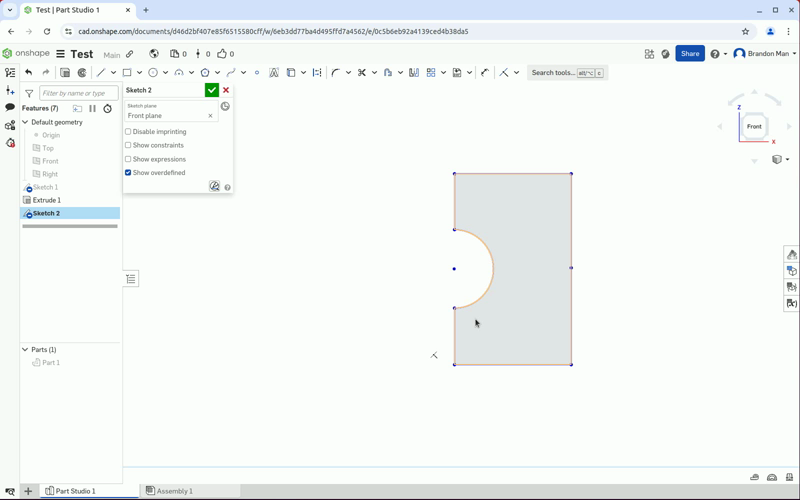
scroll(6)
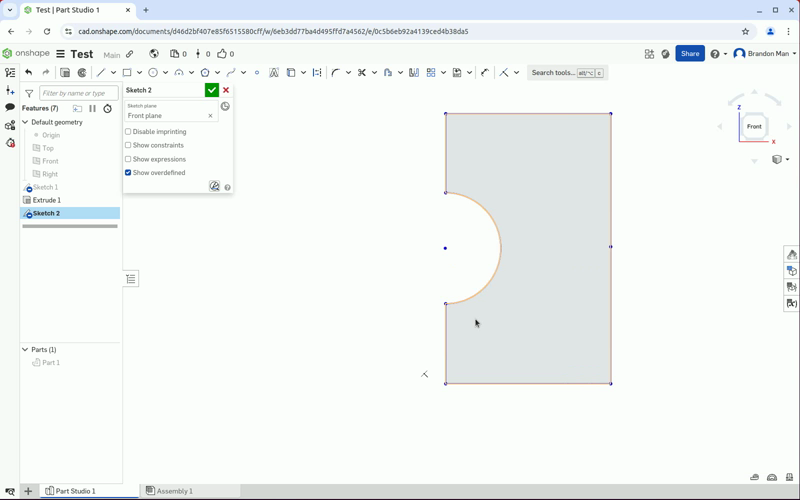
scroll(6)
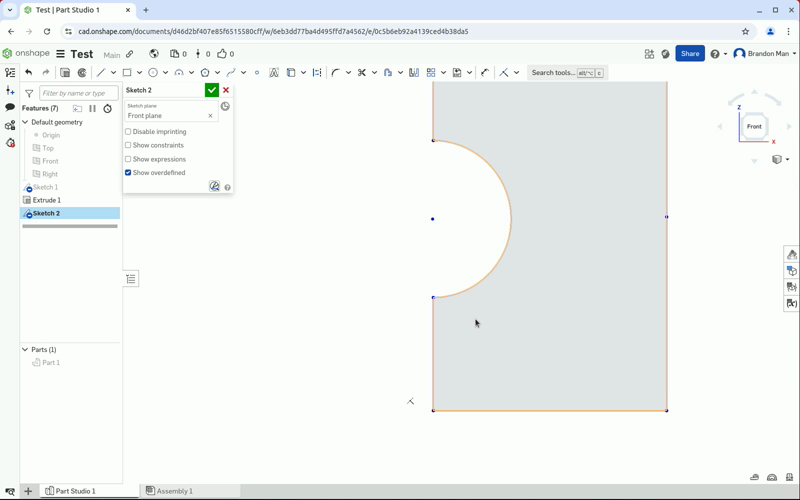
scroll(6)
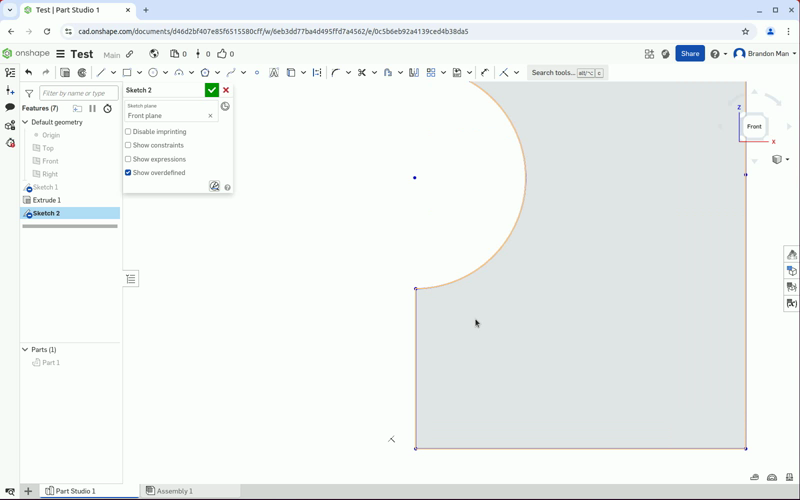
scroll(6)
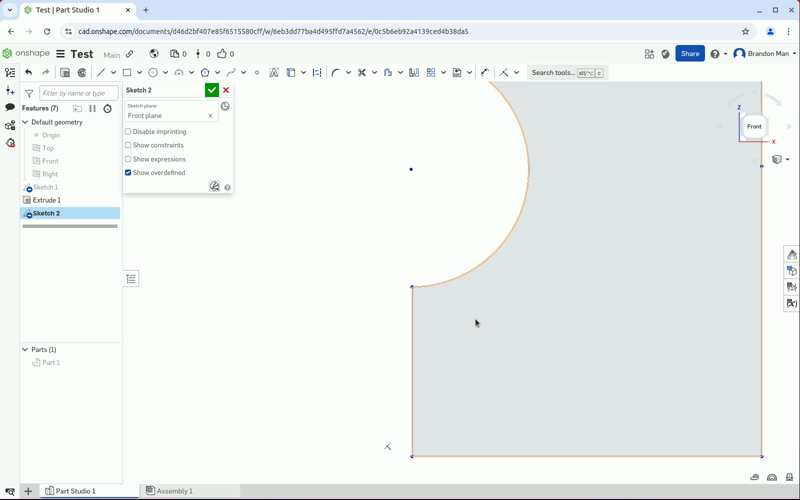
scroll(6)
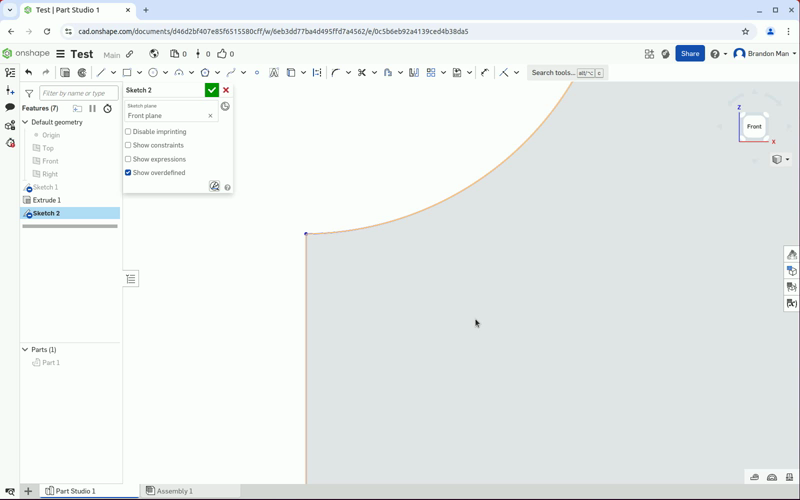
click(475, 318)
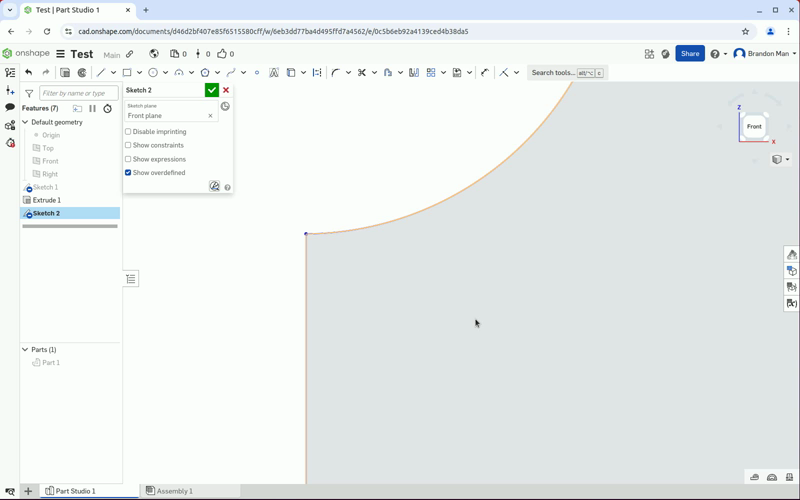
scroll(-6)
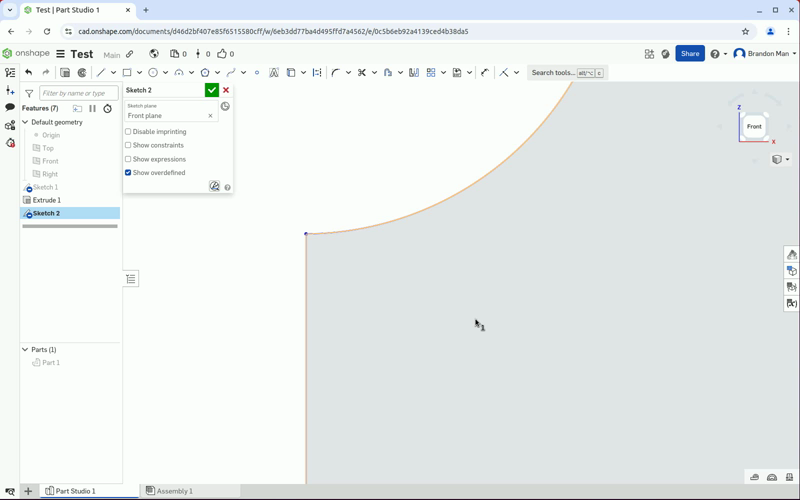
scroll(-6)
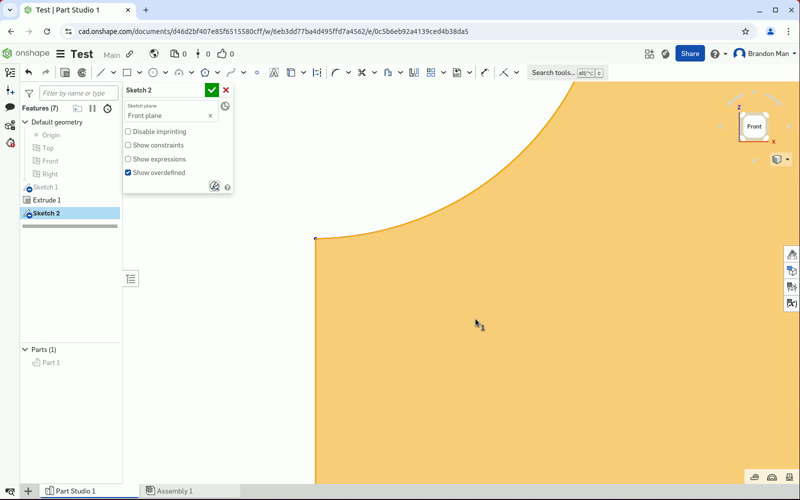
scroll(-6)
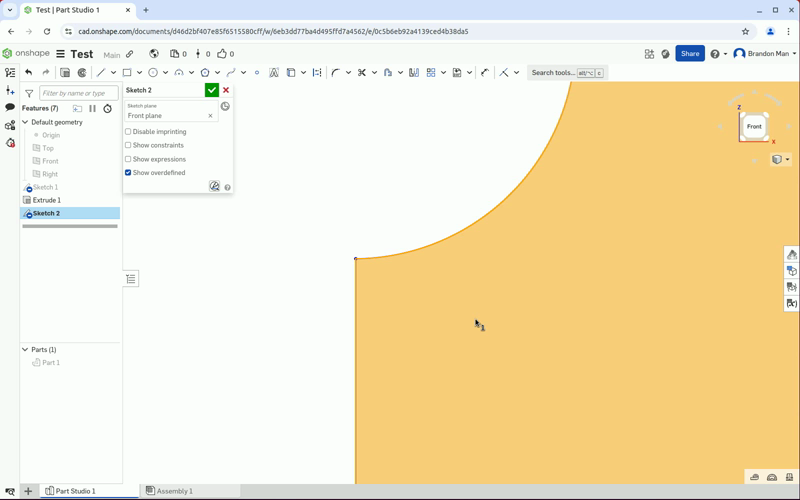
scroll(-6)
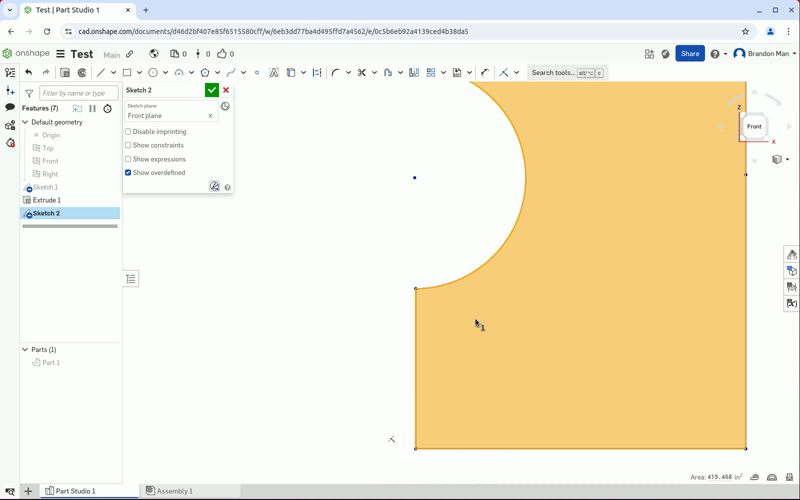
scroll(-6)
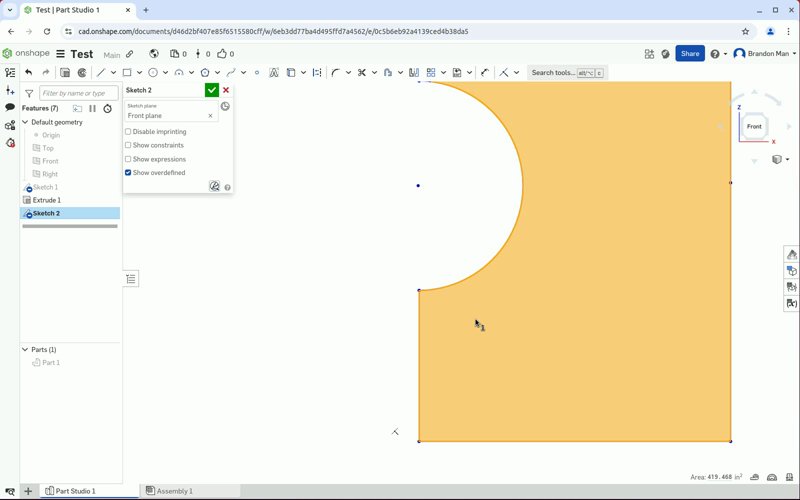
scroll(-6)
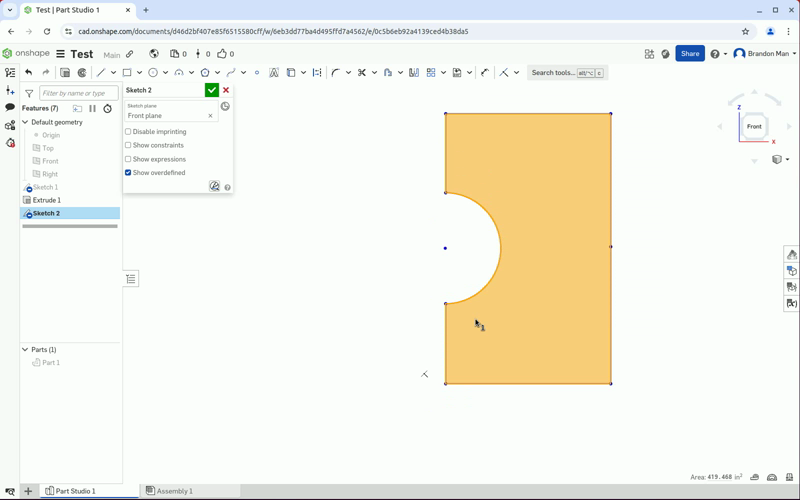
scroll(-6)
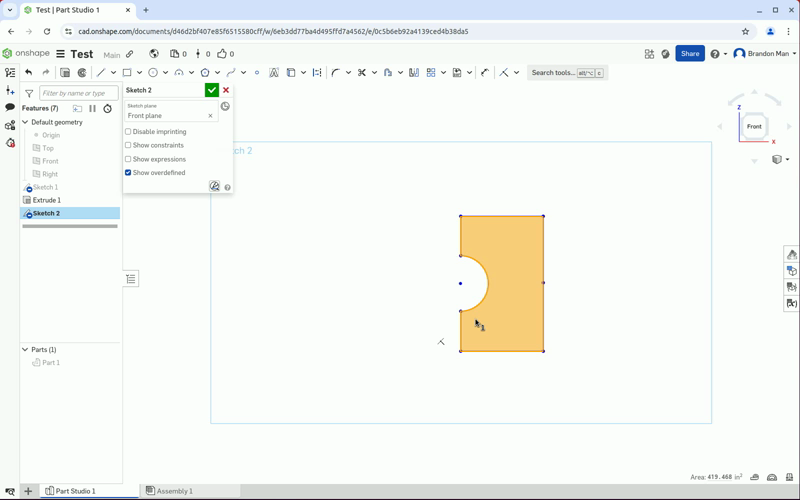
mouse_move(73, 352)
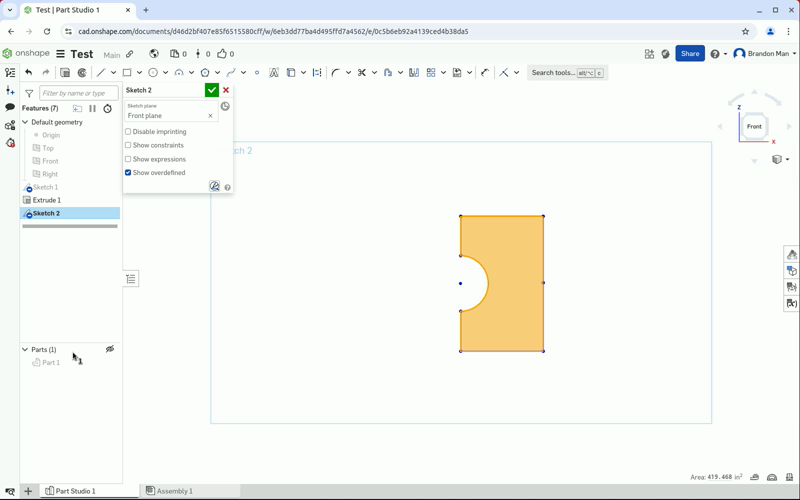
key(shift+y)
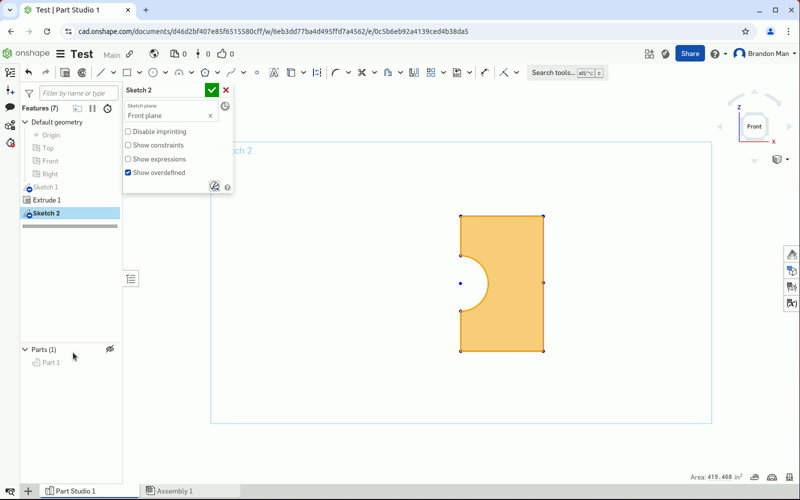
key(shift+e)
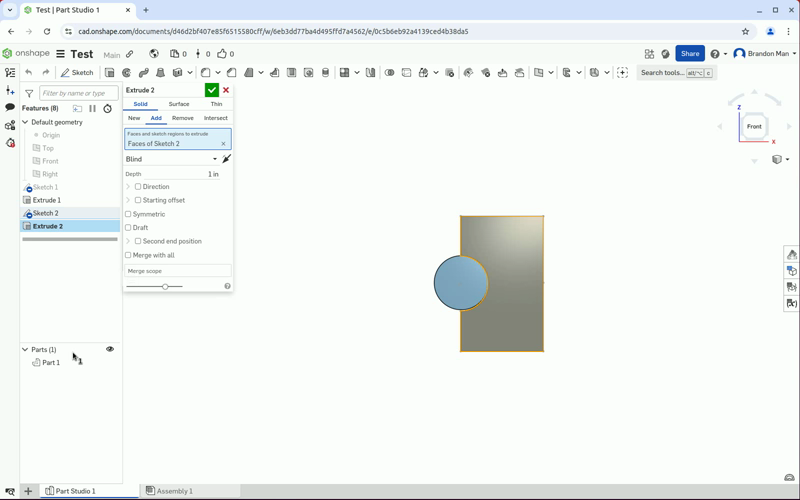
mouse_move(143, 106)
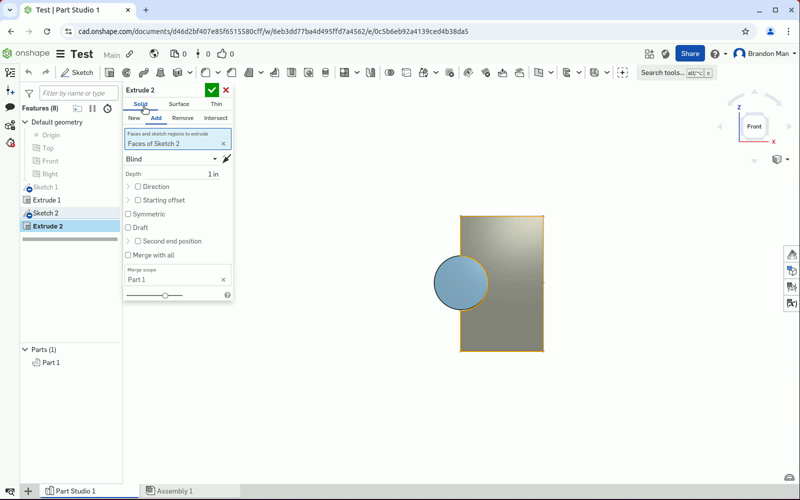
click(143, 106)
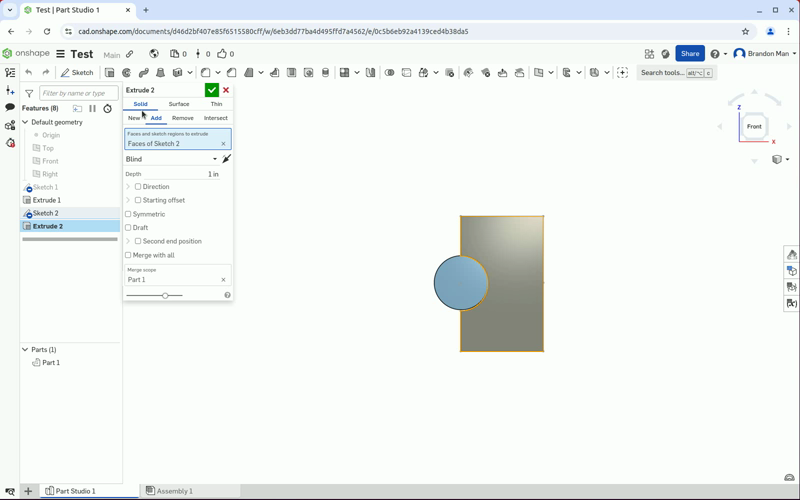
mouse_move(137, 120)
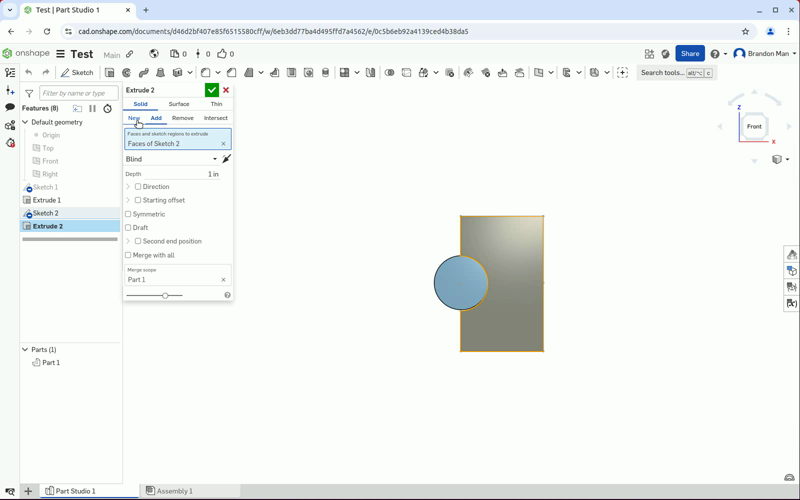
click(137, 120)
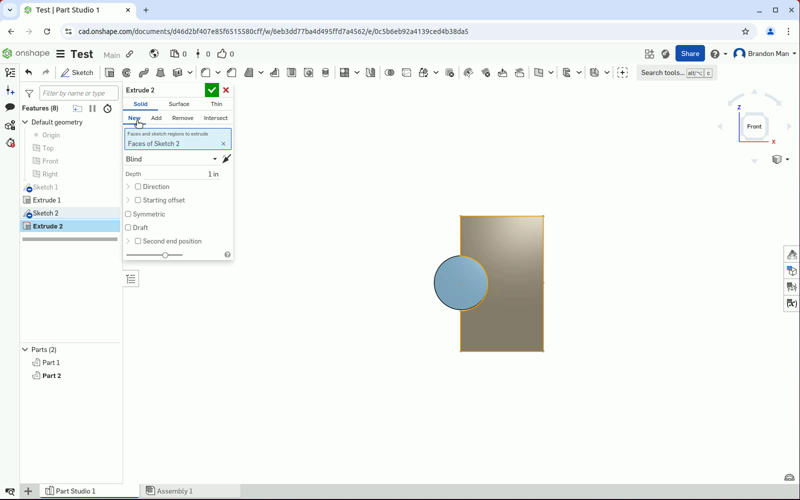
key(tab, 4)
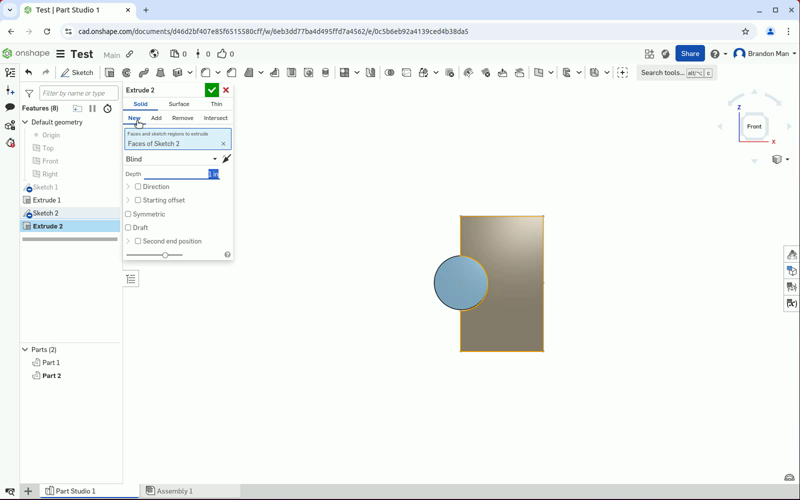
text(23.108)
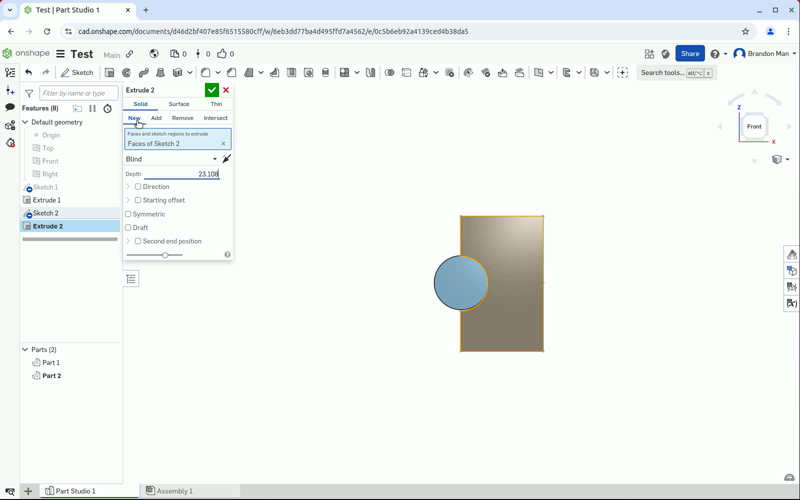
key(enter)
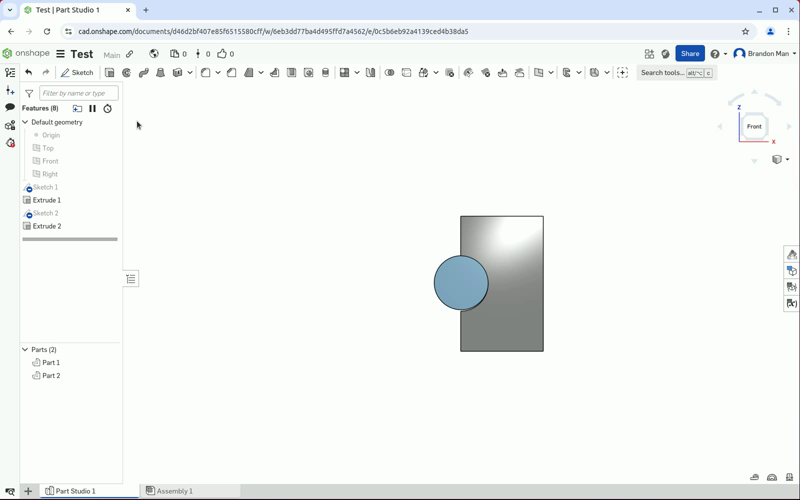
key(shift+h)
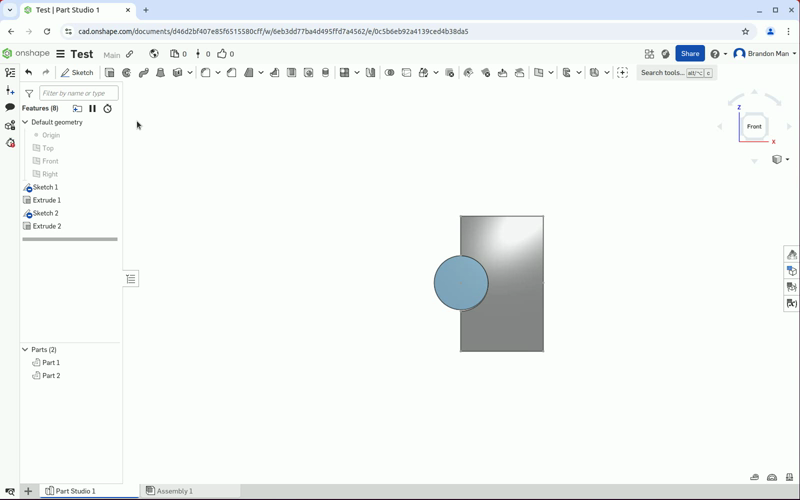
key(shift+h)
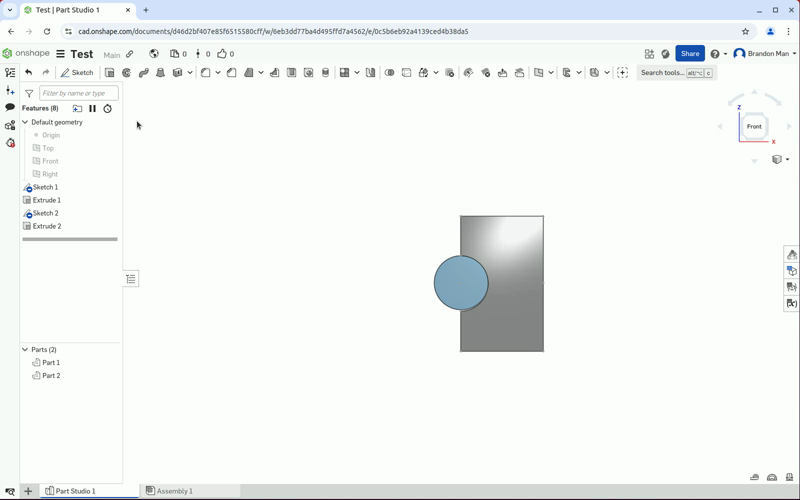
key(shift+7)
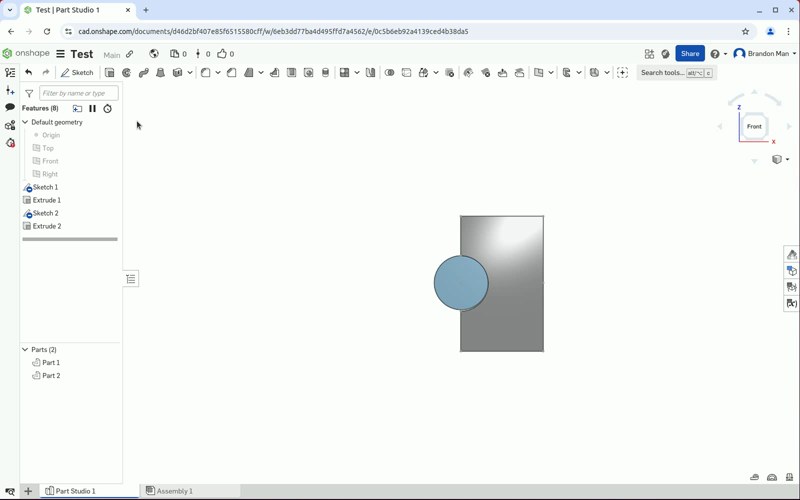
key(left, 2)
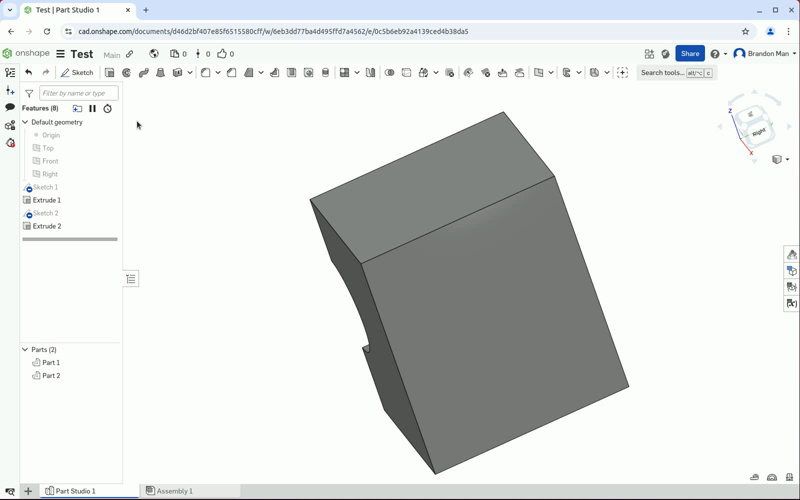
key(down, 2)
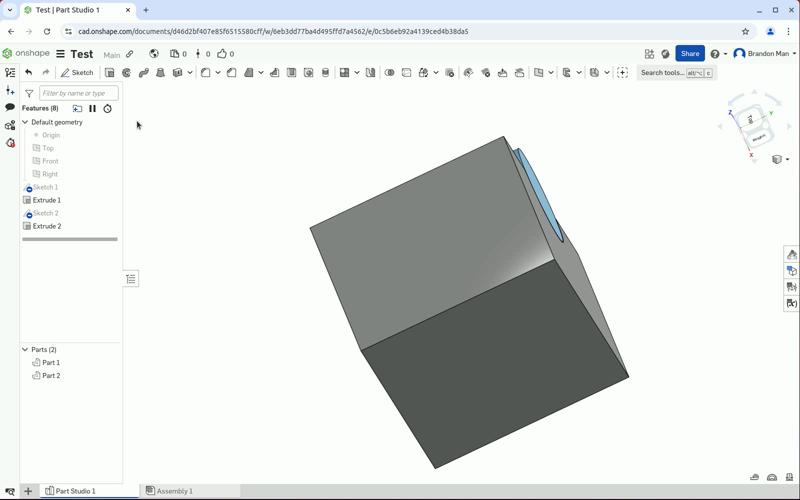
key(up, 2)
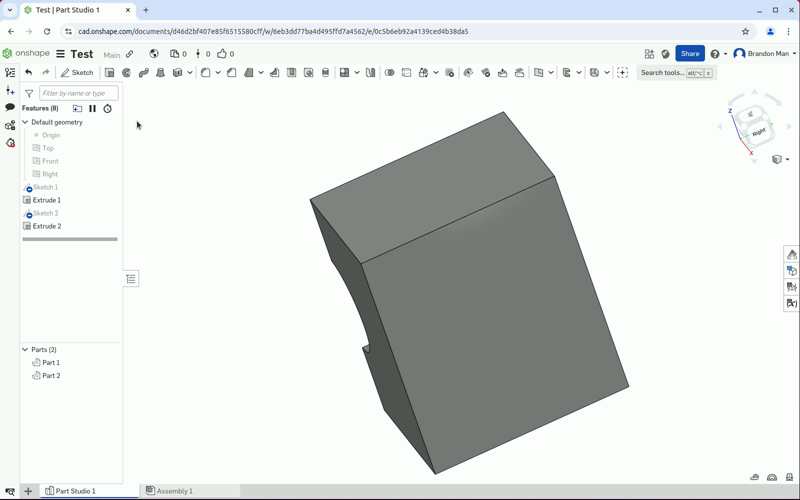
key(right, 2)
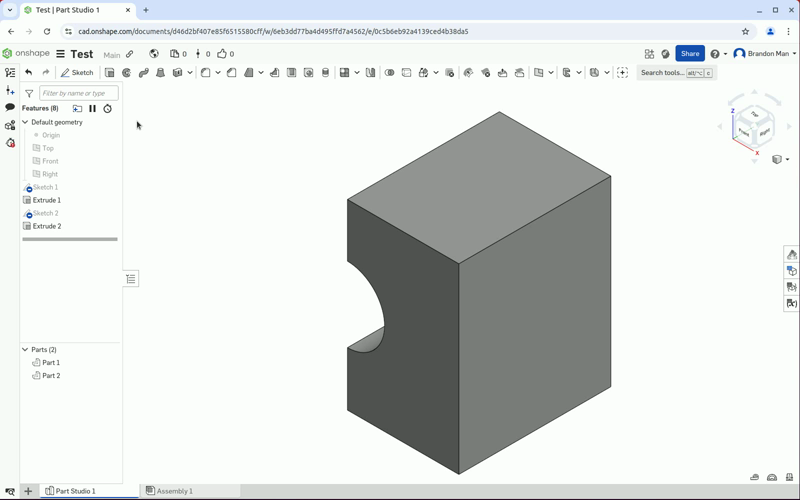
mouse_move(73, 189)
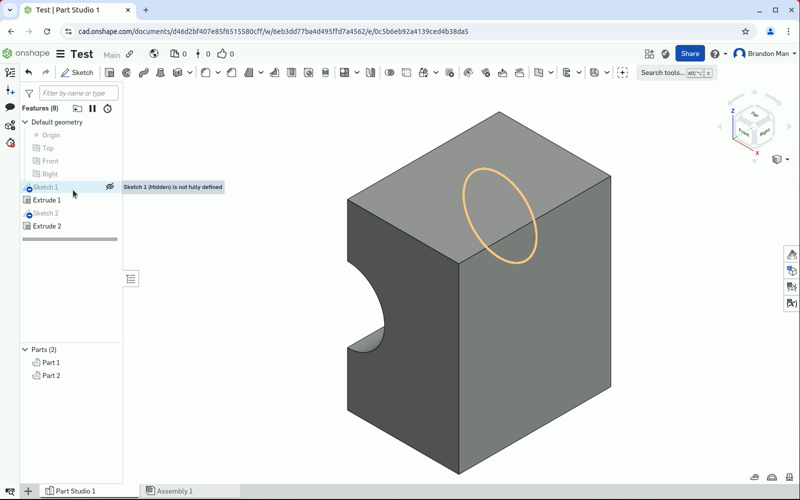
click(73, 189)